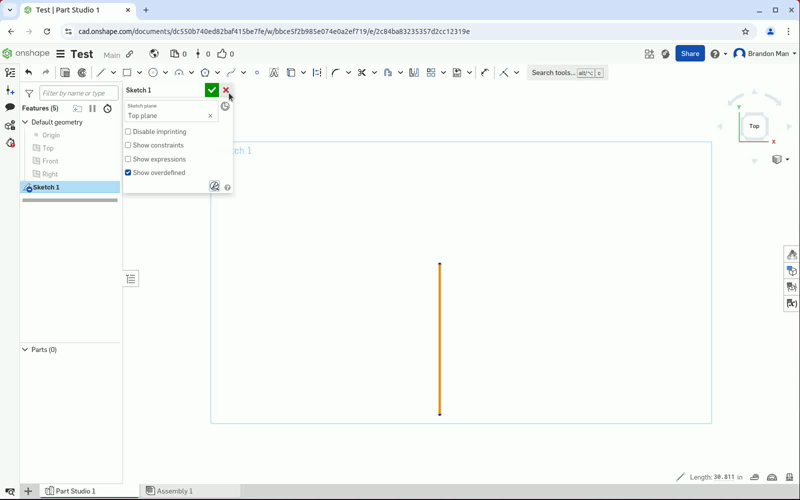
key(shift+h)
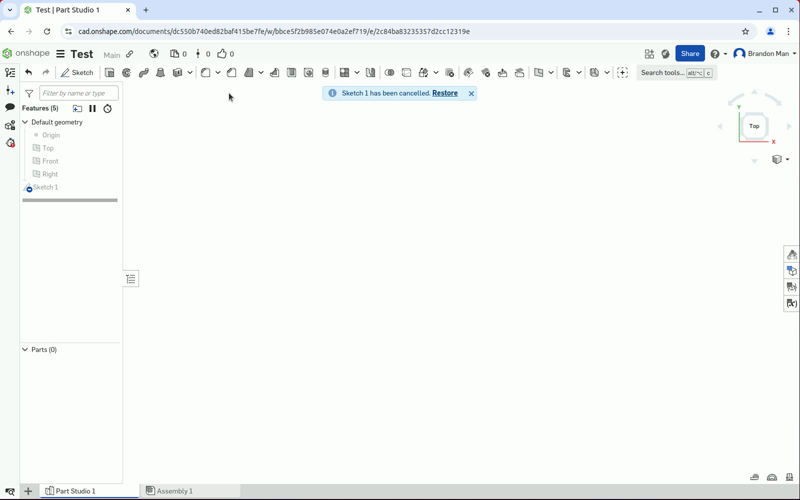
mouse_move(73, 352)
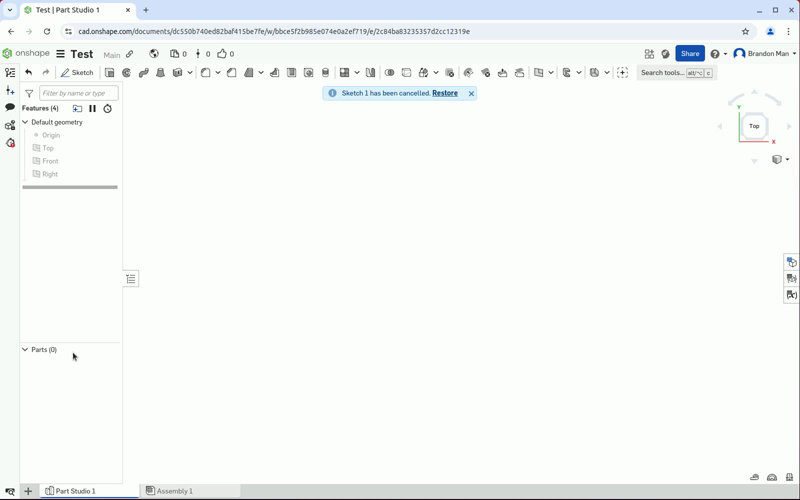
key(y)
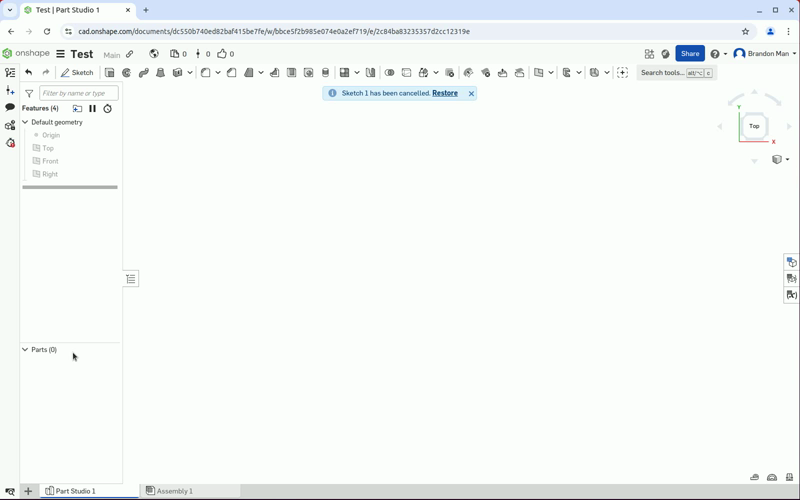
key(shift+p)
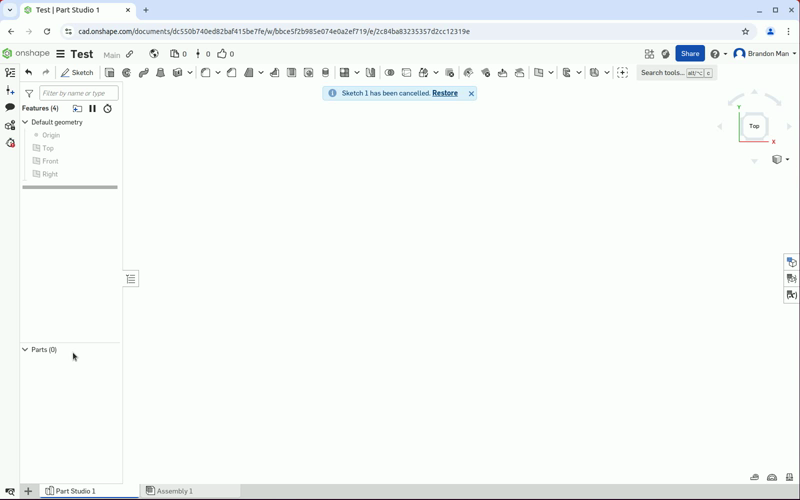
key(space)
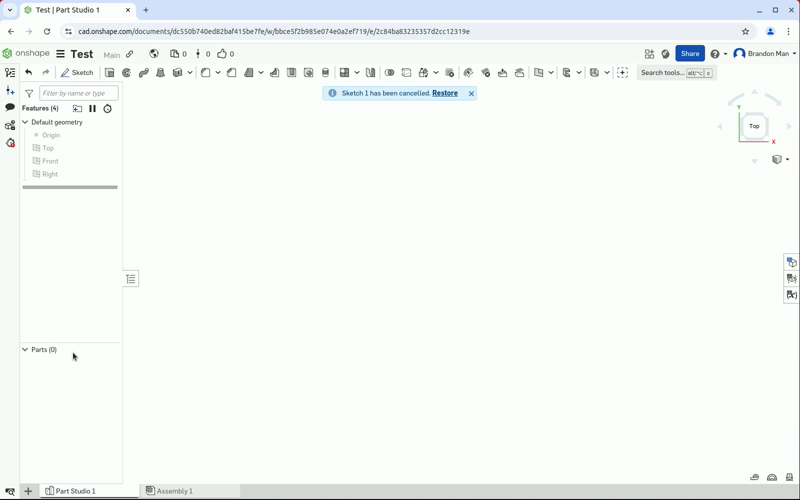
key_down(shift)
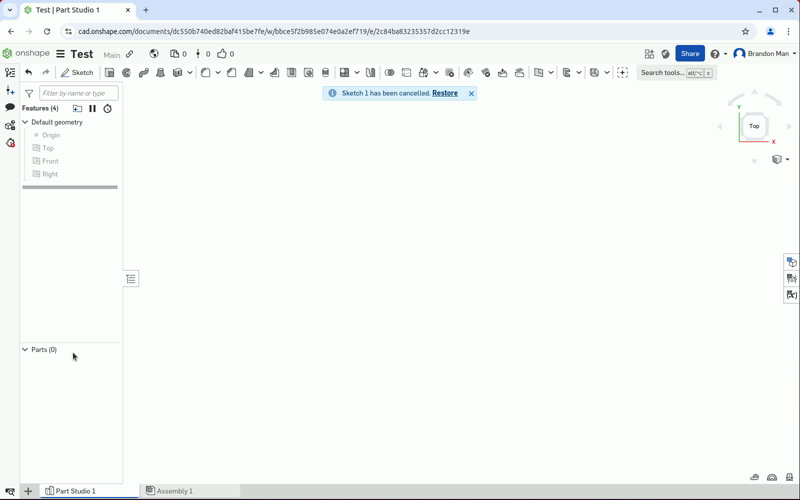
key(up)
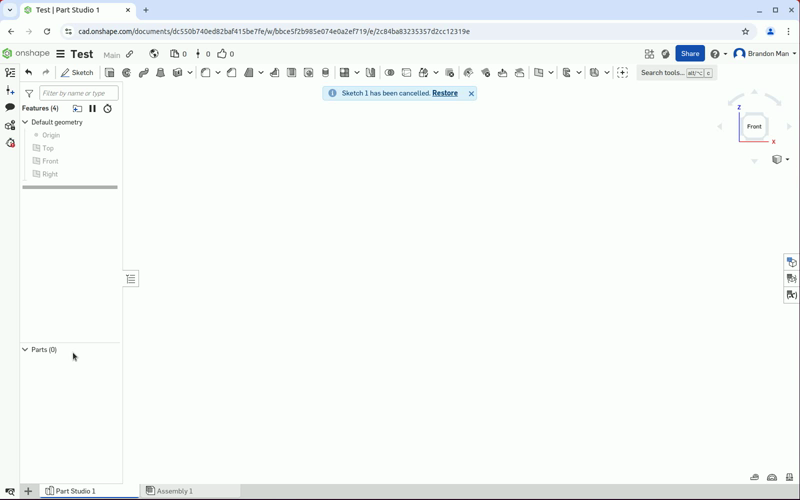
key_up(shift)
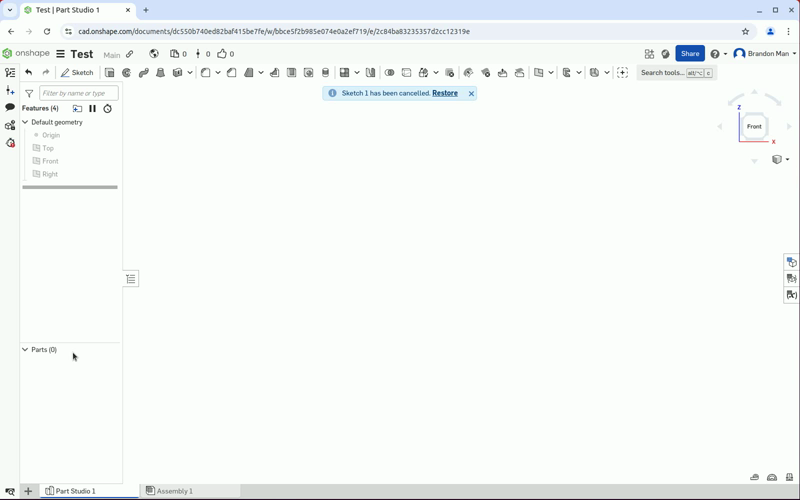
mouse_move(73, 352)
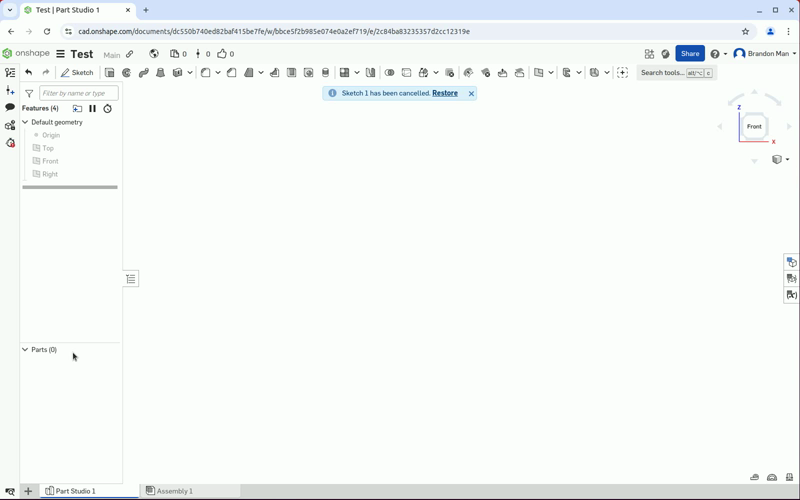
key(shift+y)
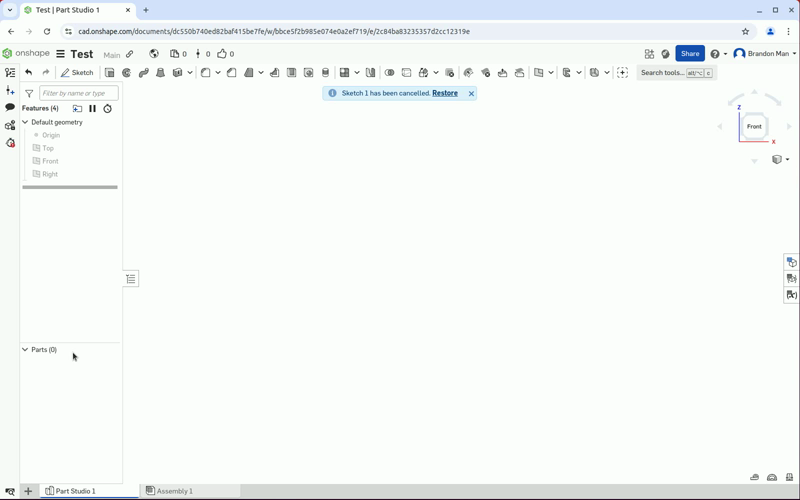
key(shift+s)
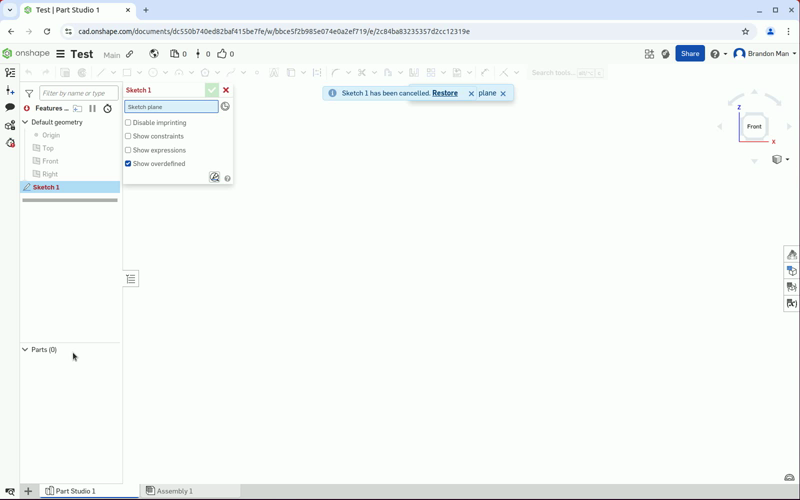
mouse_move(73, 163)
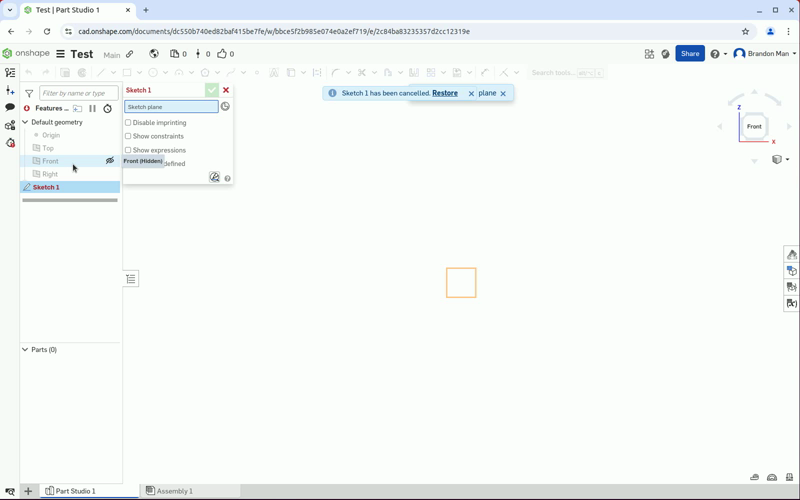
click(73, 163)
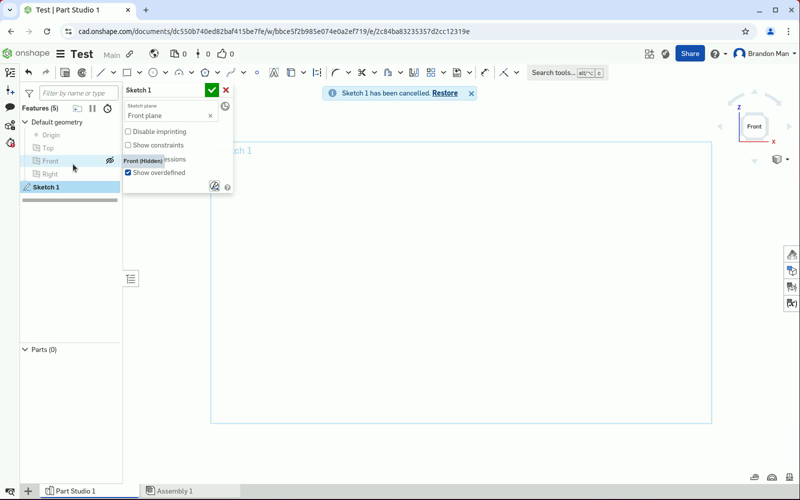
mouse_move(73, 352)
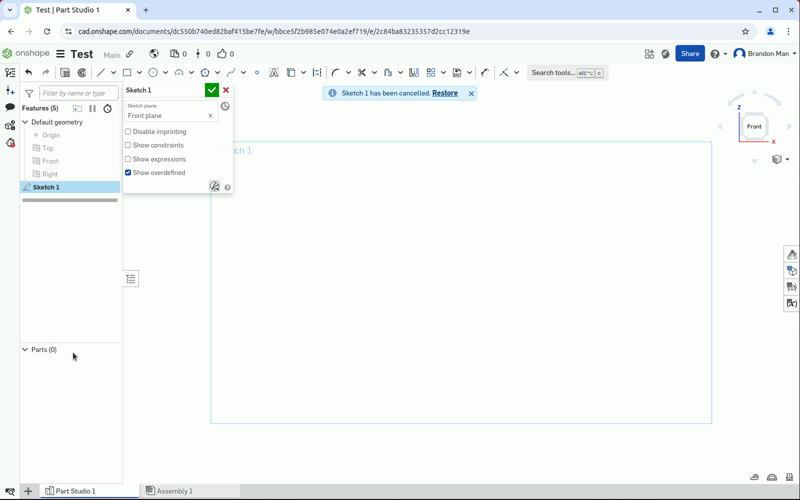
key(y)
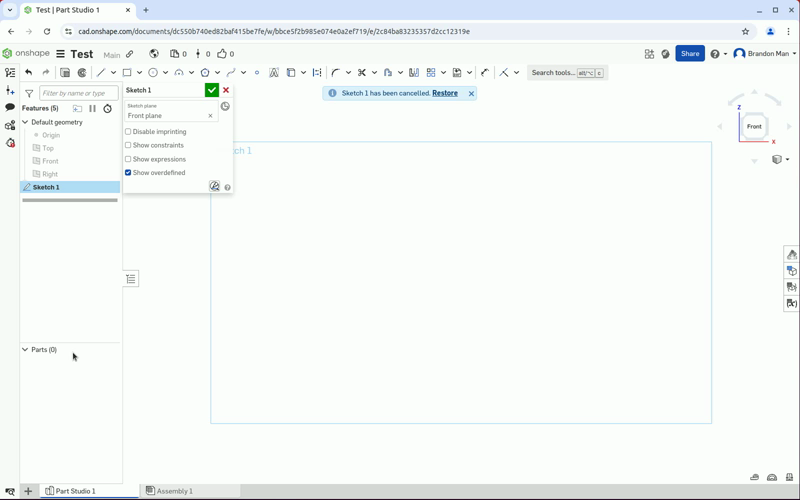
key(c)
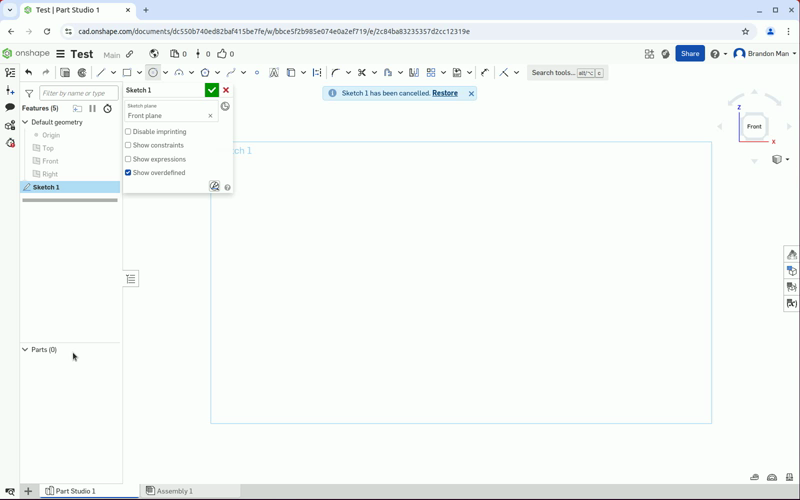
key_down(shift)
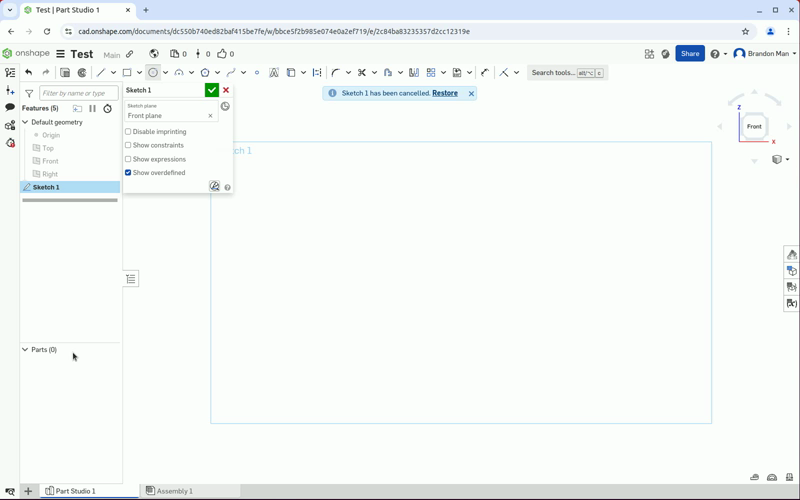
mouse_move(461, 282)
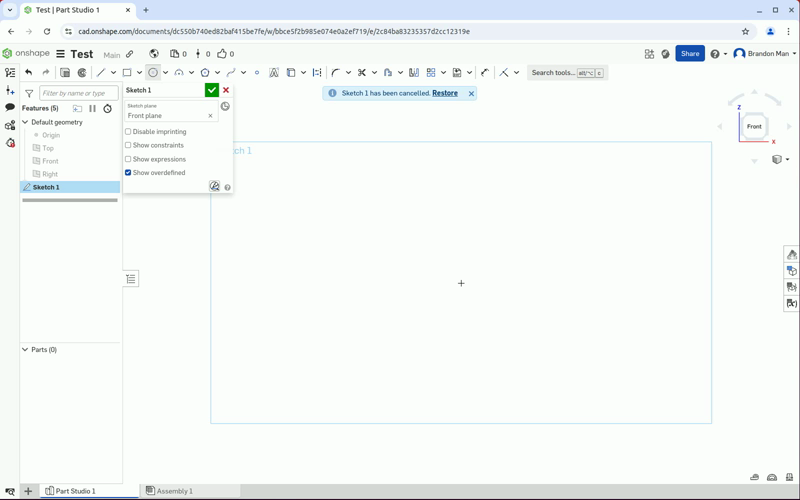
click(461, 282)
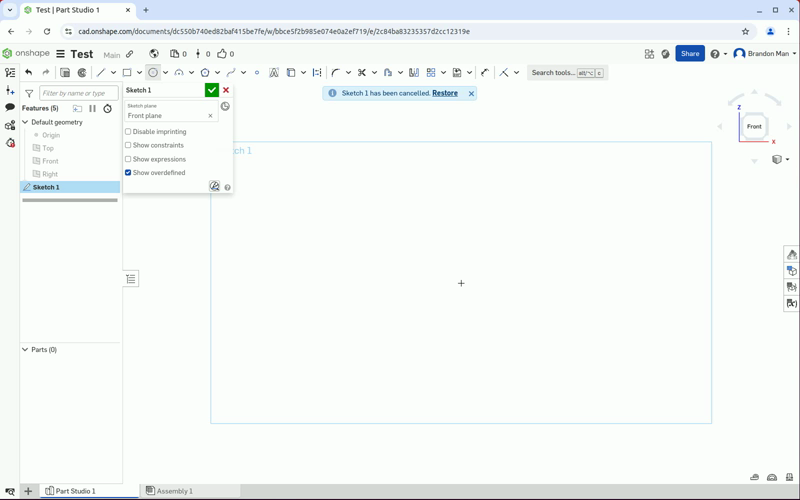
key_up(shift)
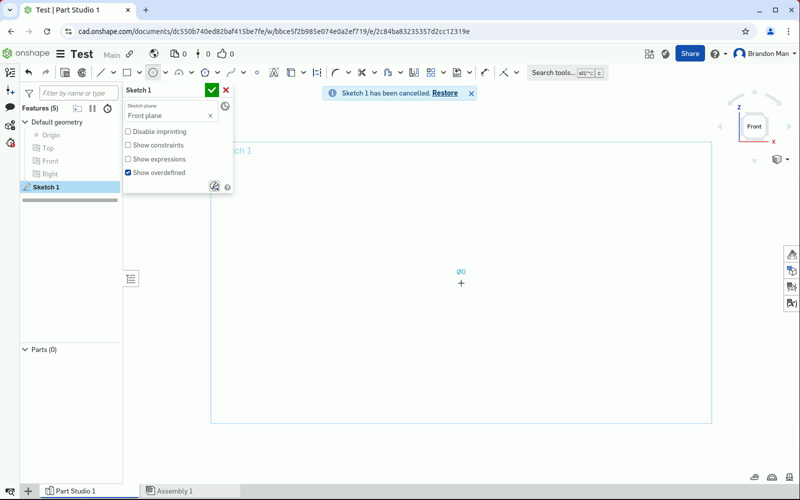
mouse_move(574, 282)
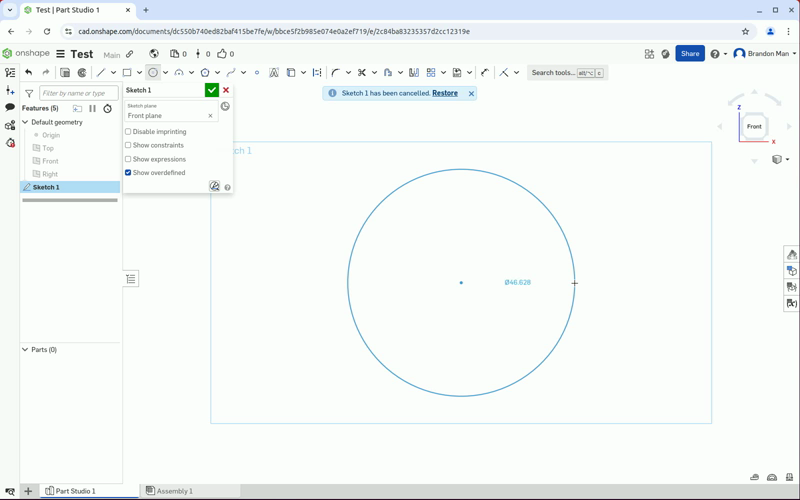
click(574, 282)
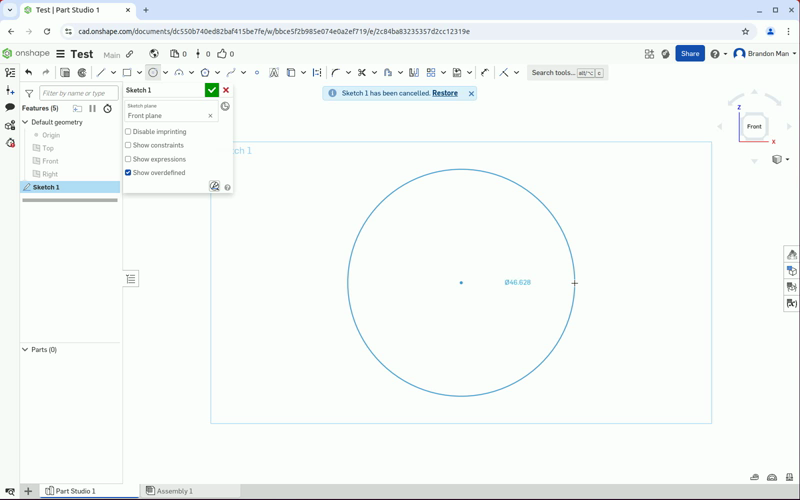
key(esc)
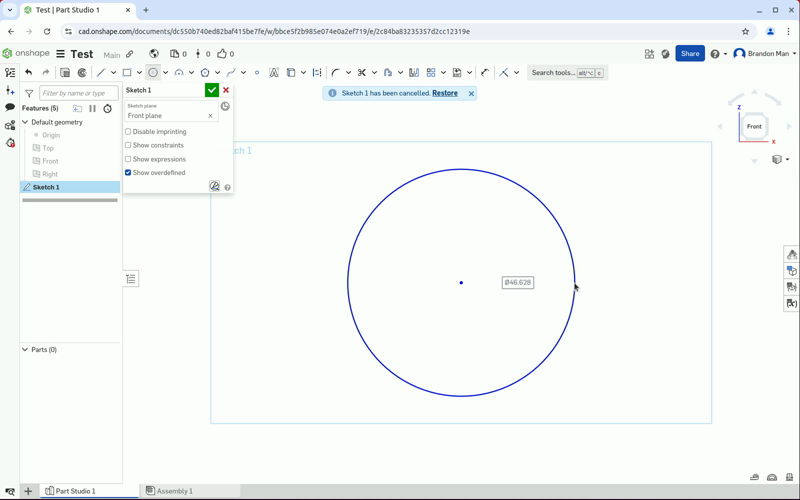
key(c)
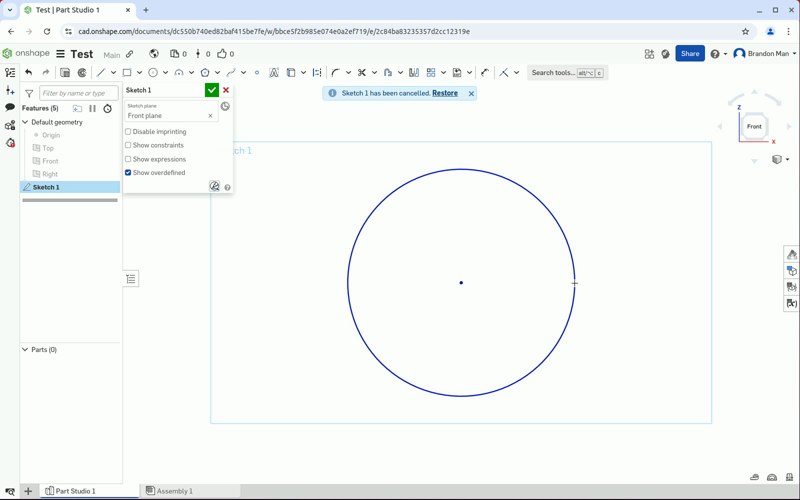
key_down(shift)
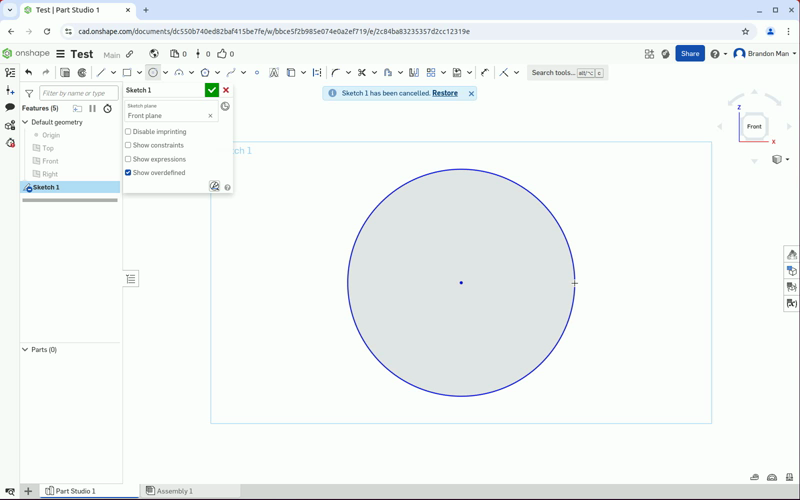
mouse_move(461, 282)
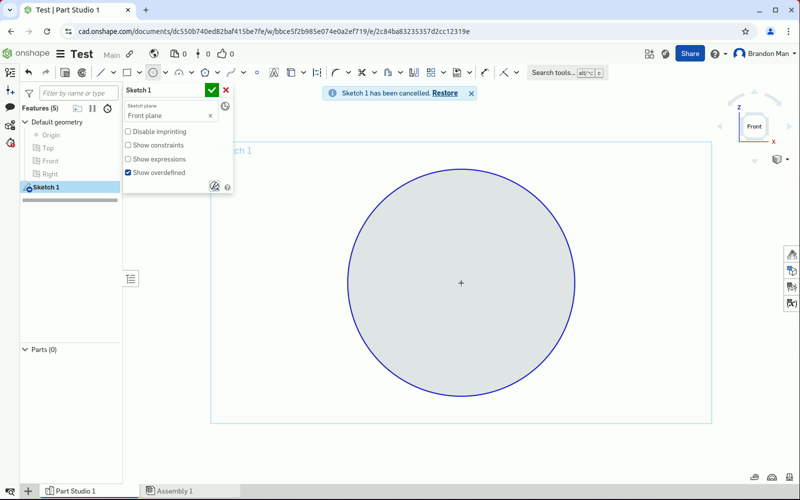
click(461, 282)
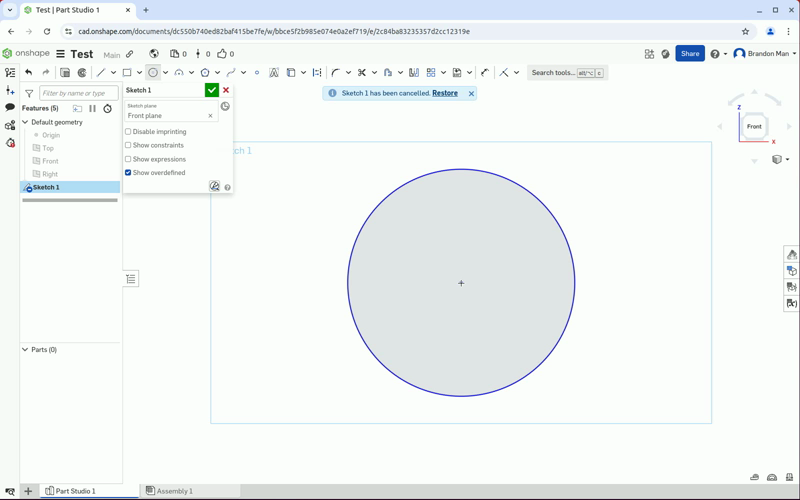
key_up(shift)
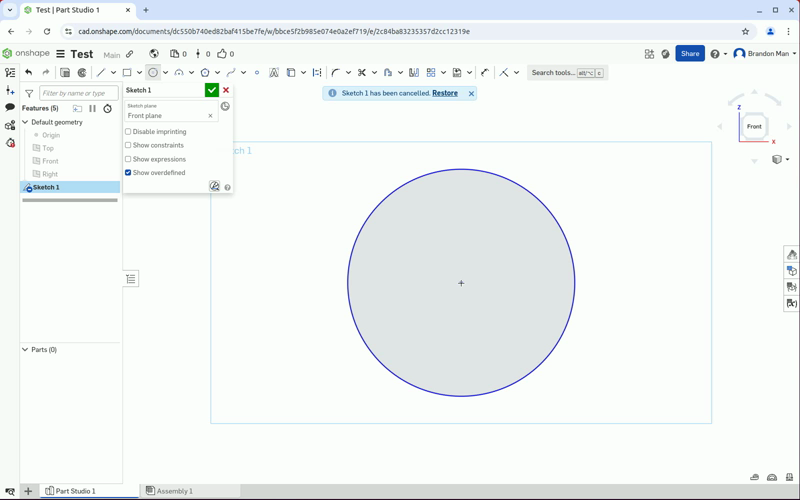
mouse_move(517, 282)
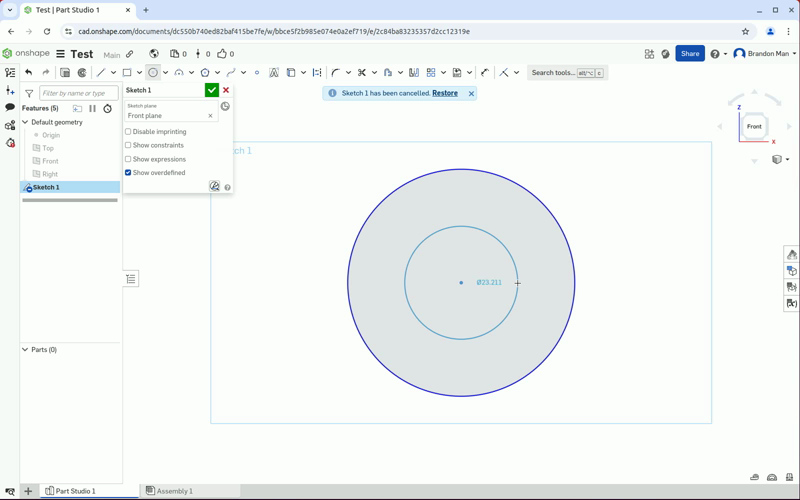
click(517, 282)
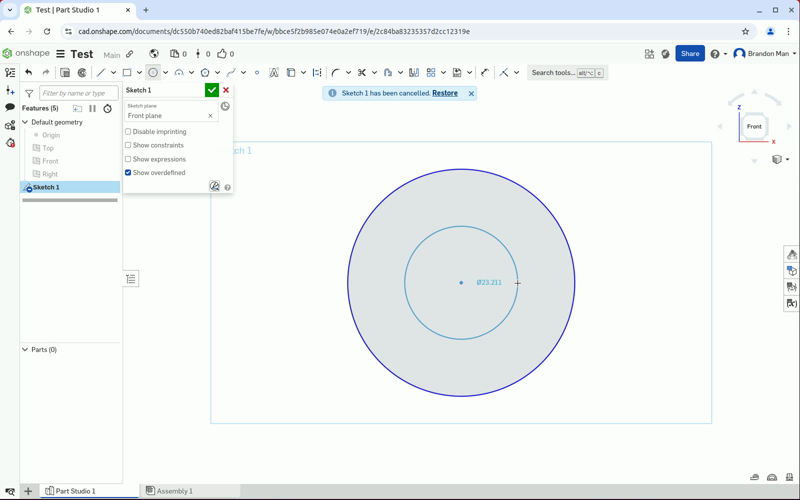
key(esc)
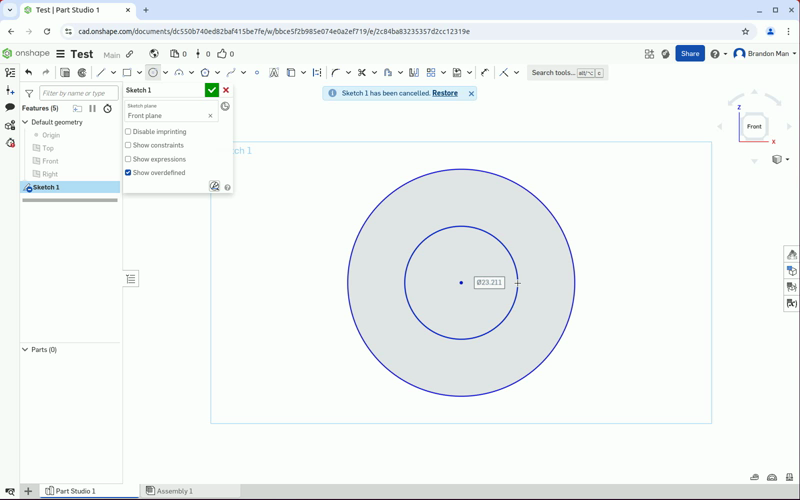
mouse_move(498, 356)
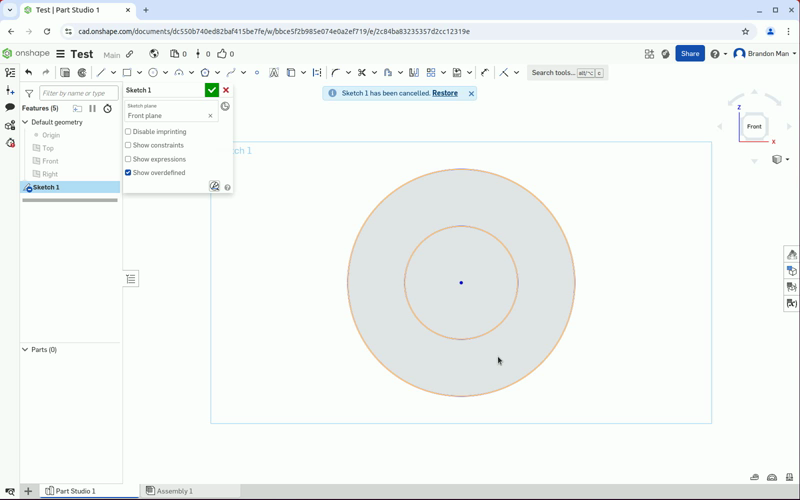
click(498, 356)
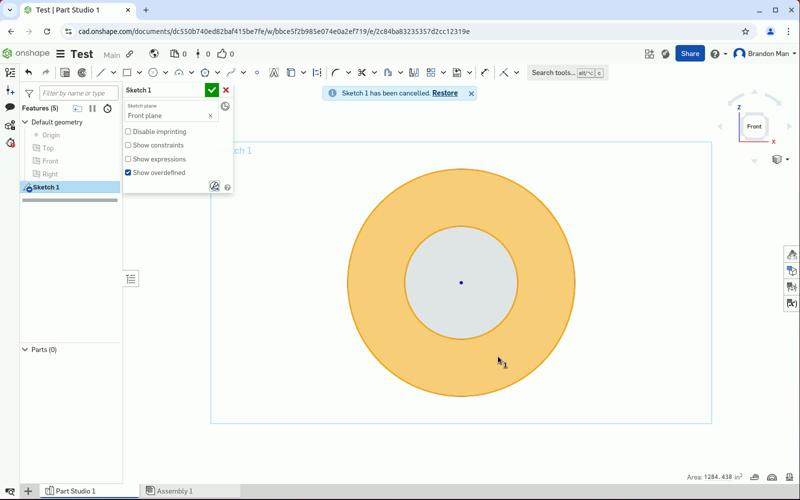
mouse_move(73, 352)
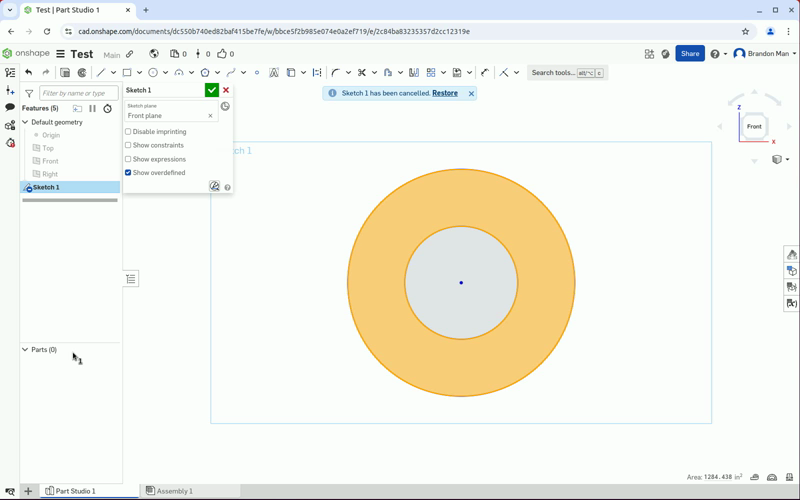
key(shift+y)
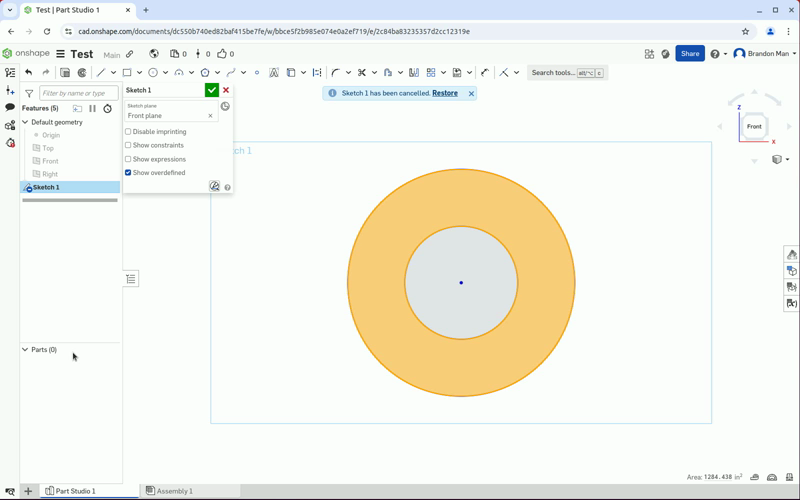
key(shift+e)
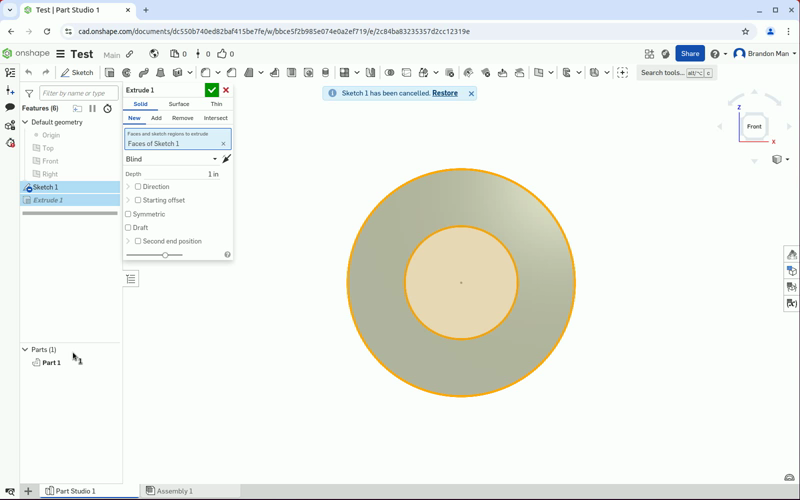
mouse_move(143, 106)
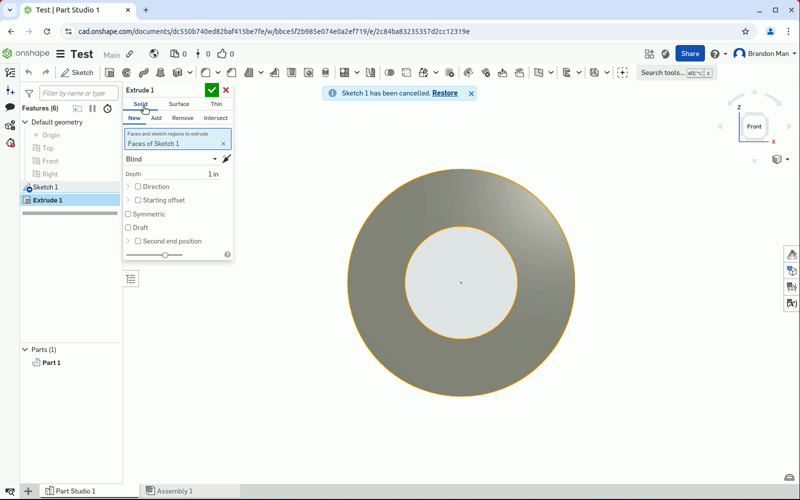
click(143, 106)
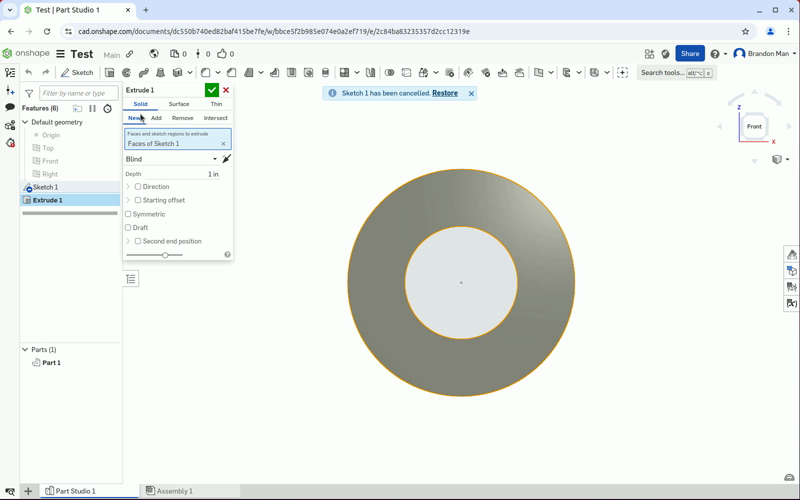
mouse_move(137, 120)
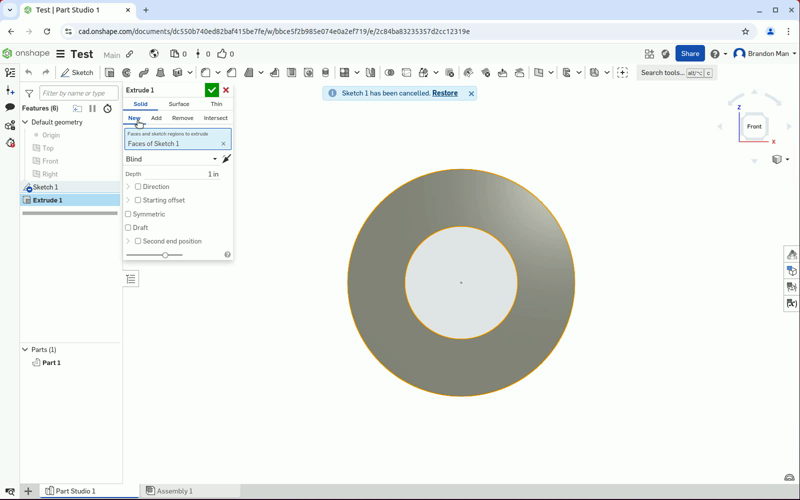
click(137, 120)
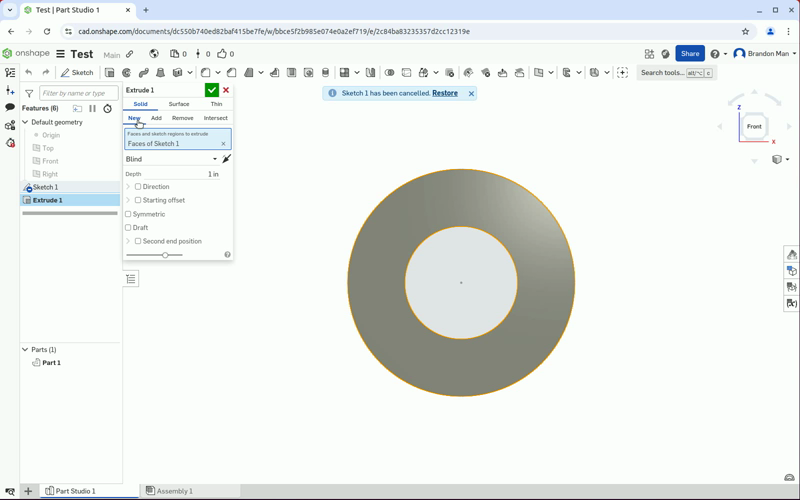
key(tab, 4)
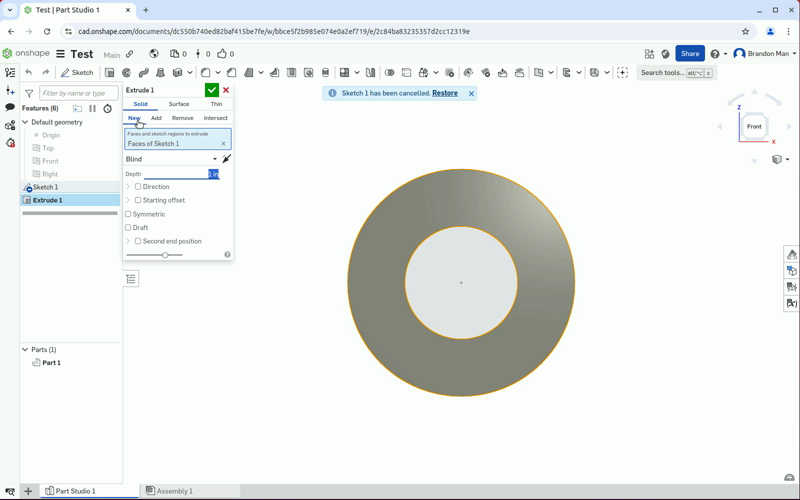
text(23.108)
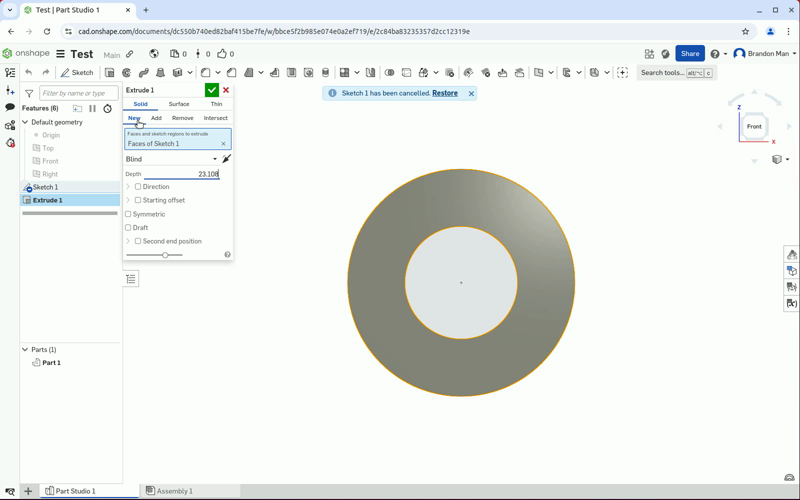
key(enter)
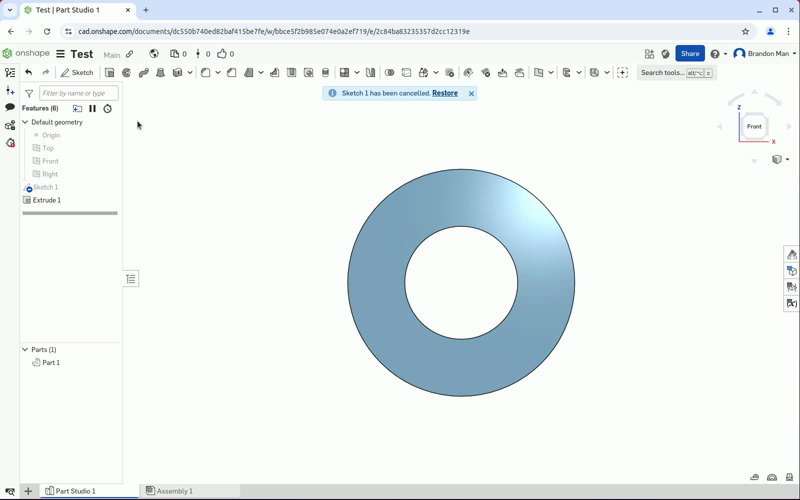
key(shift+h)
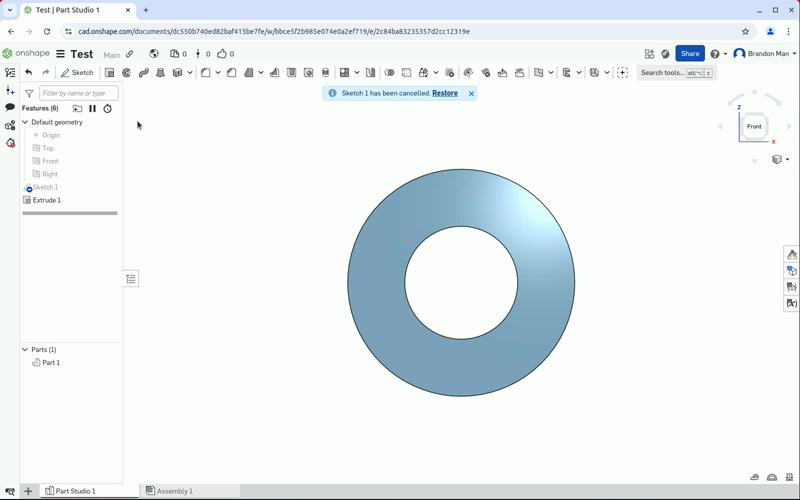
key(shift+h)
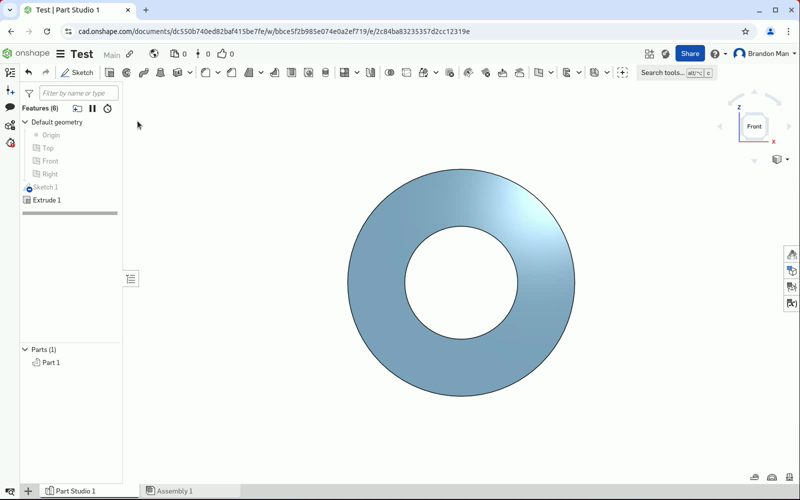
mouse_move(73, 189)
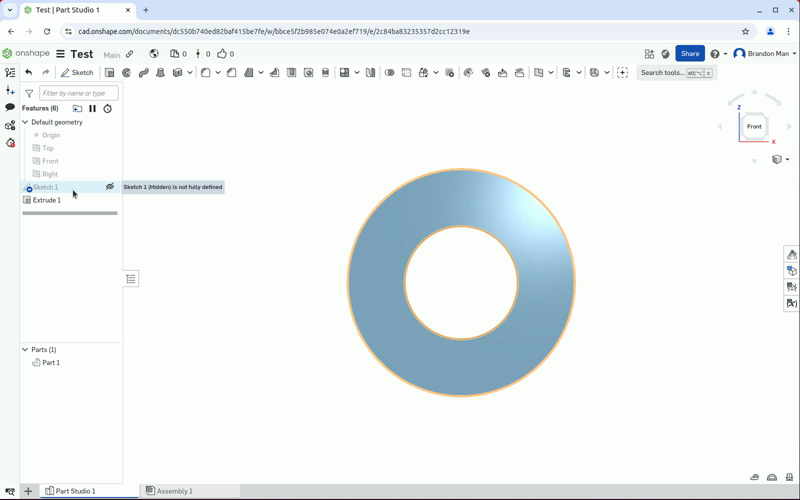
click(73, 189)
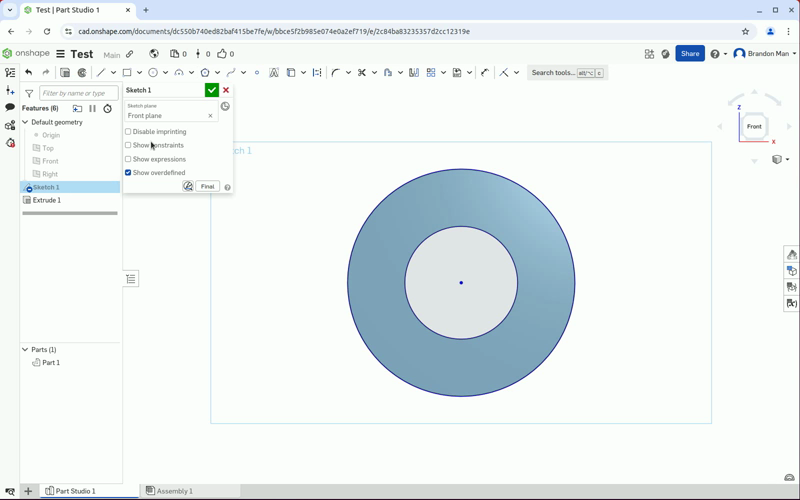
mouse_move(229, 92)
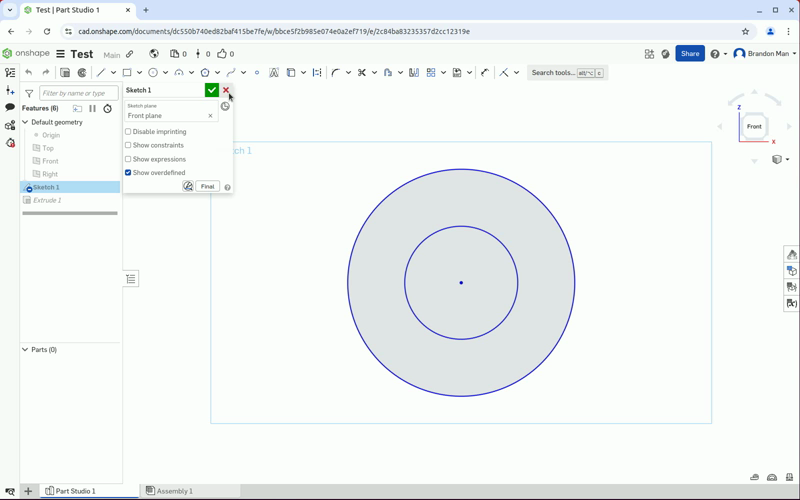
click(229, 92)
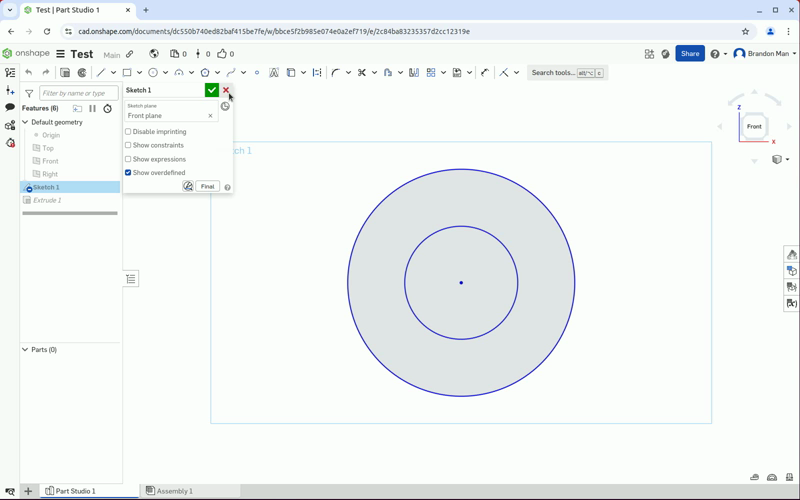
key(shift+s)
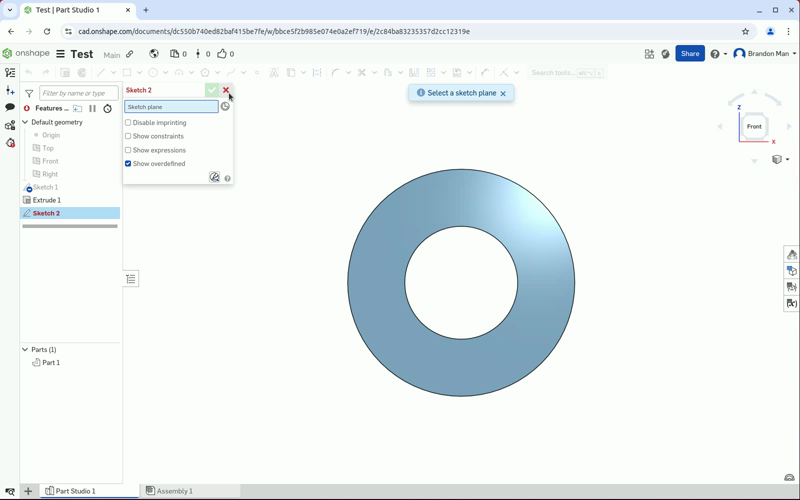
mouse_move(73, 163)
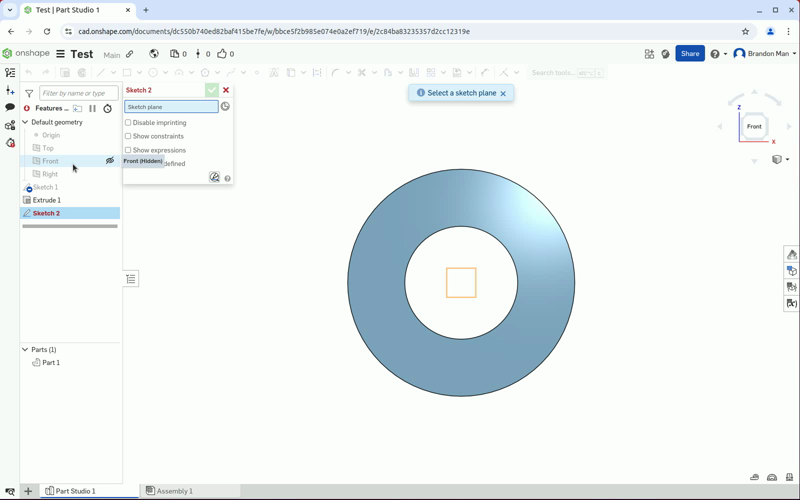
click(73, 163)
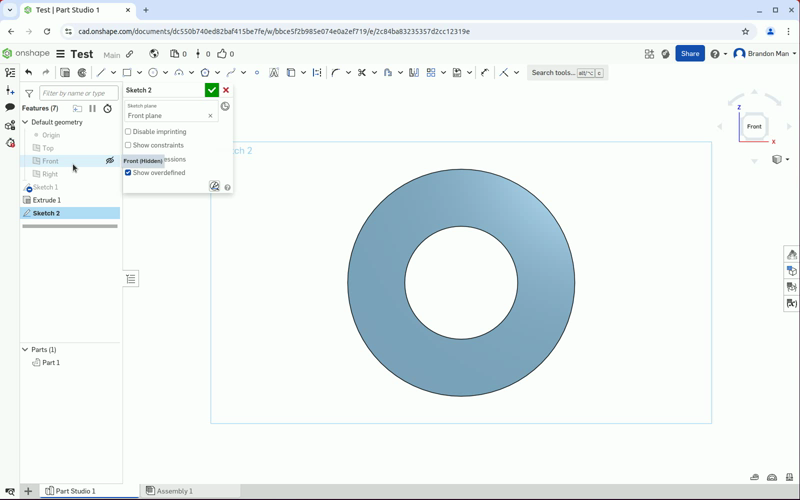
mouse_move(73, 352)
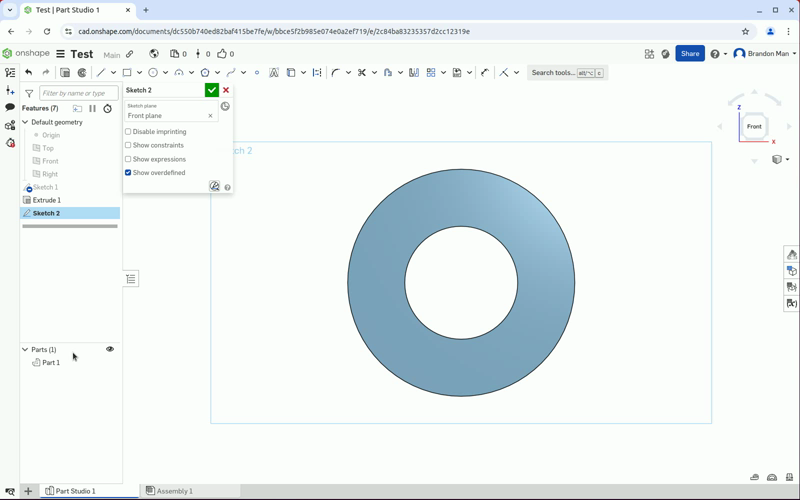
key(y)
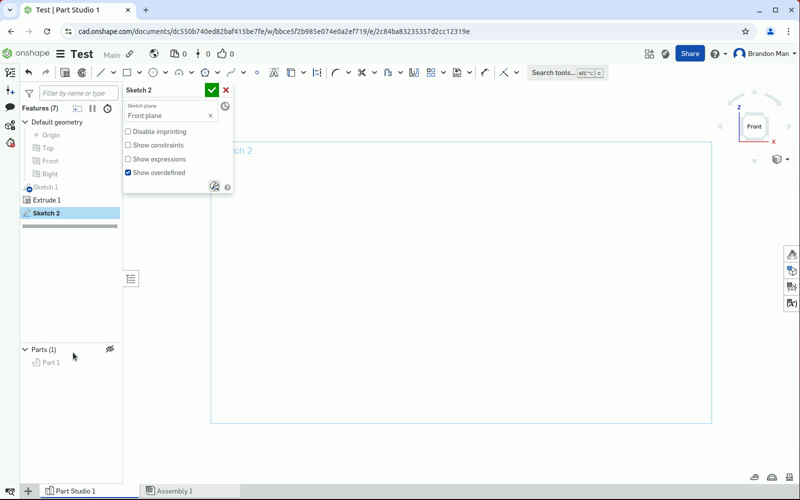
key(c)
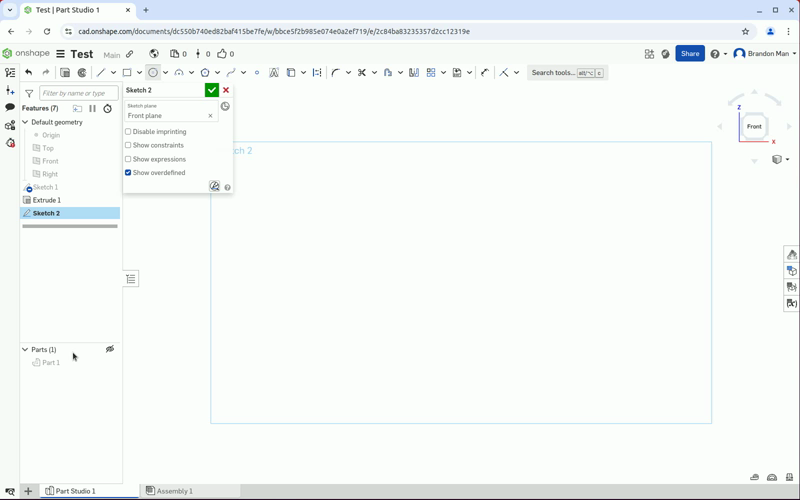
key_down(shift)
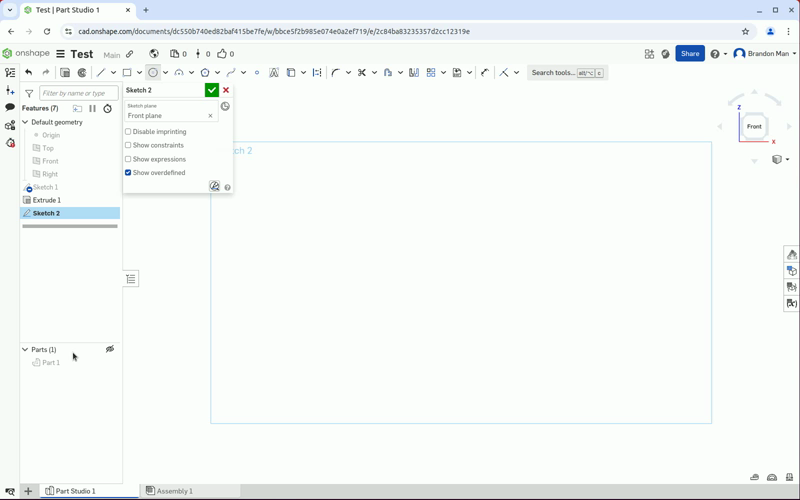
mouse_move(461, 282)
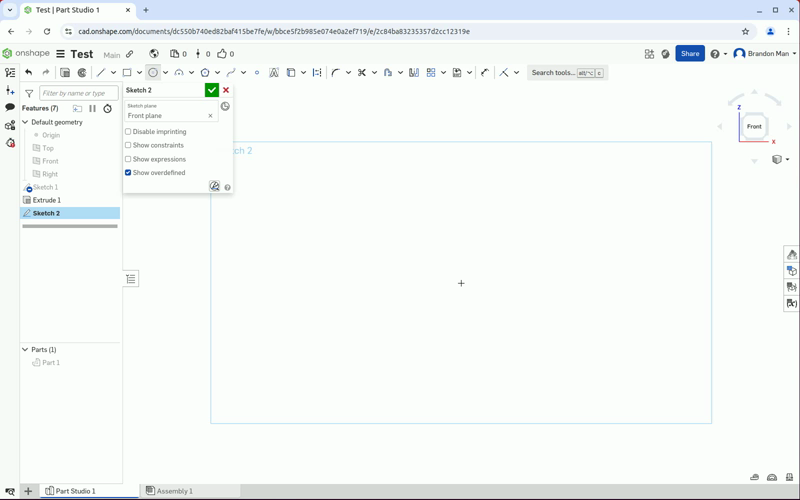
click(461, 282)
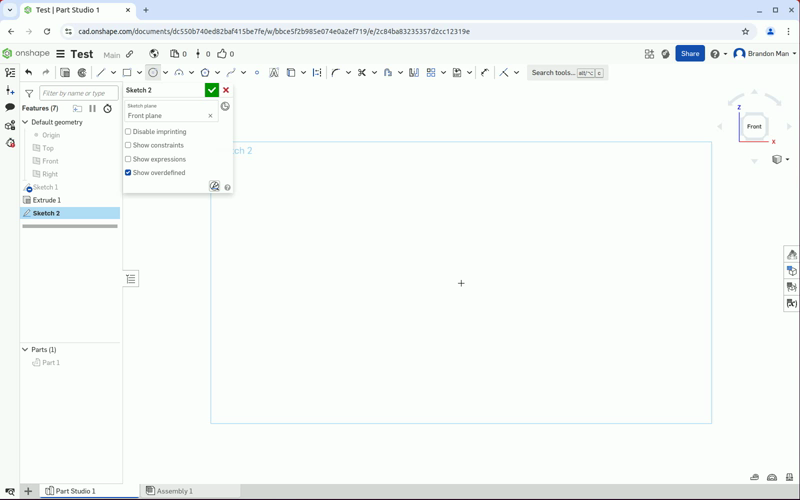
key_up(shift)
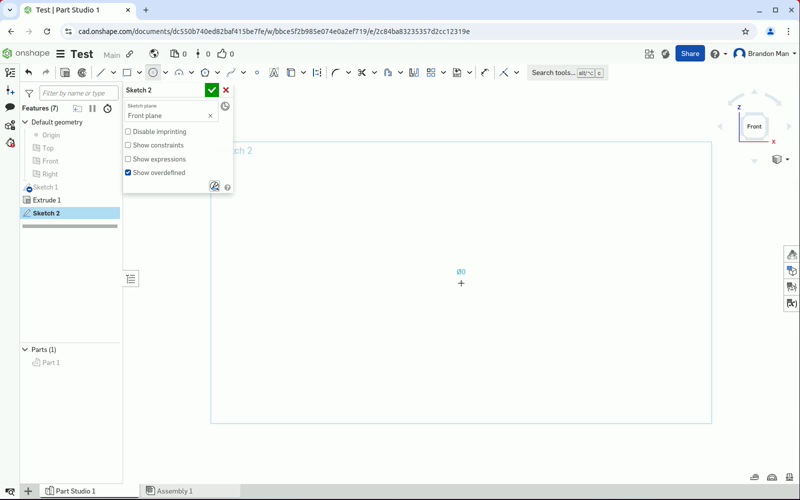
mouse_move(518, 282)
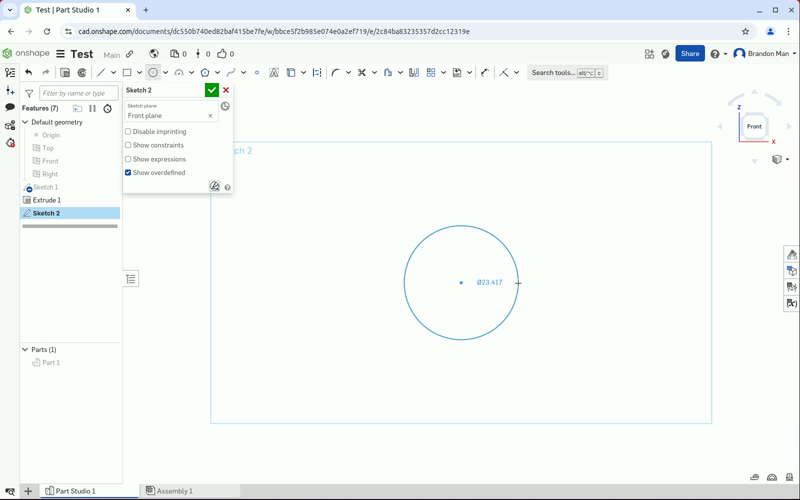
click(518, 282)
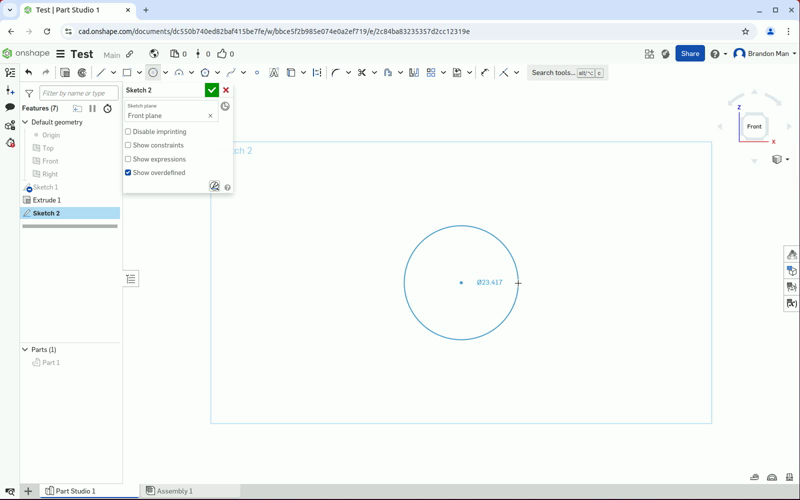
key(esc)
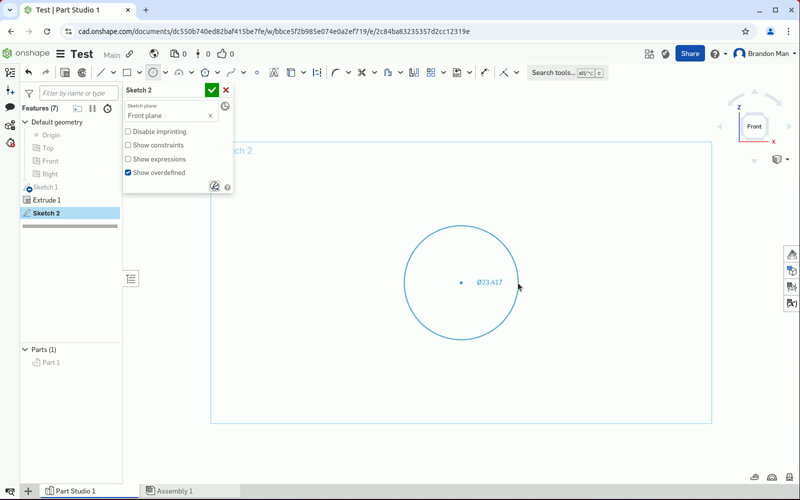
mouse_move(471, 235)
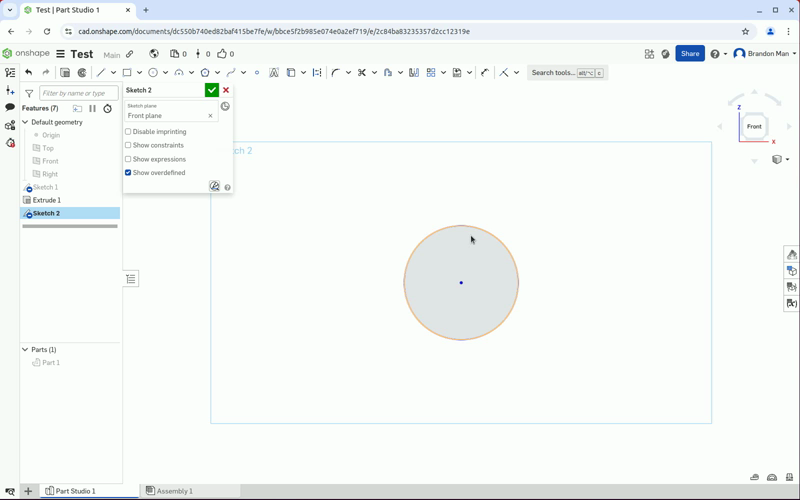
click(471, 235)
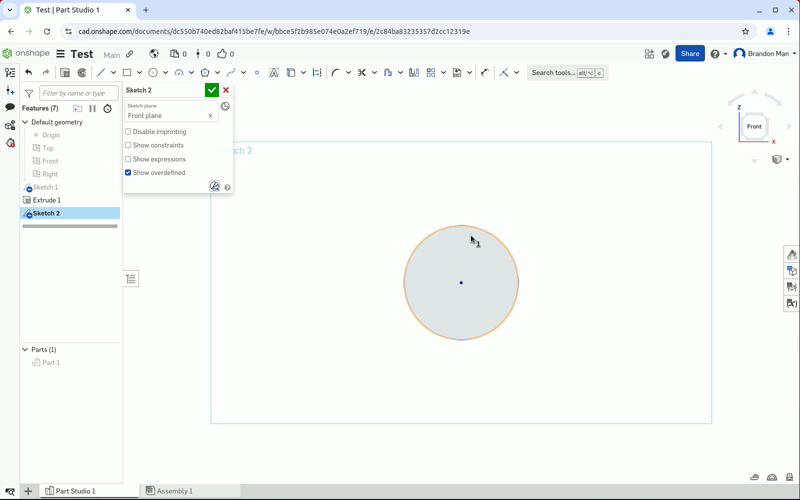
mouse_move(73, 352)
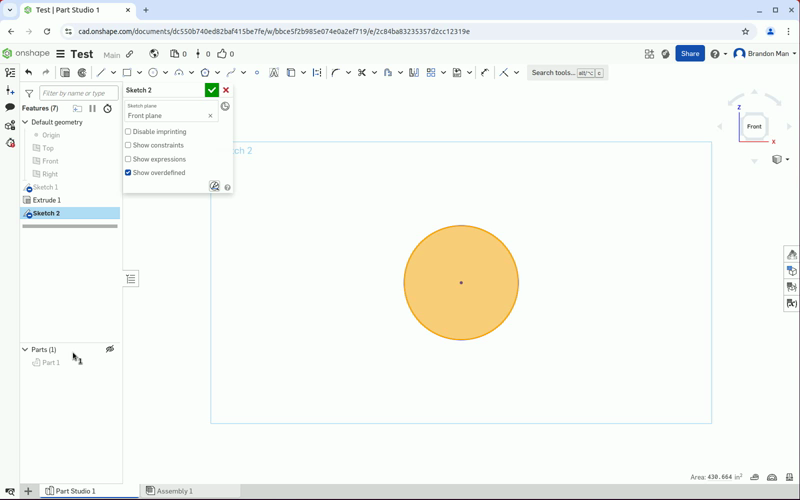
key(shift+y)
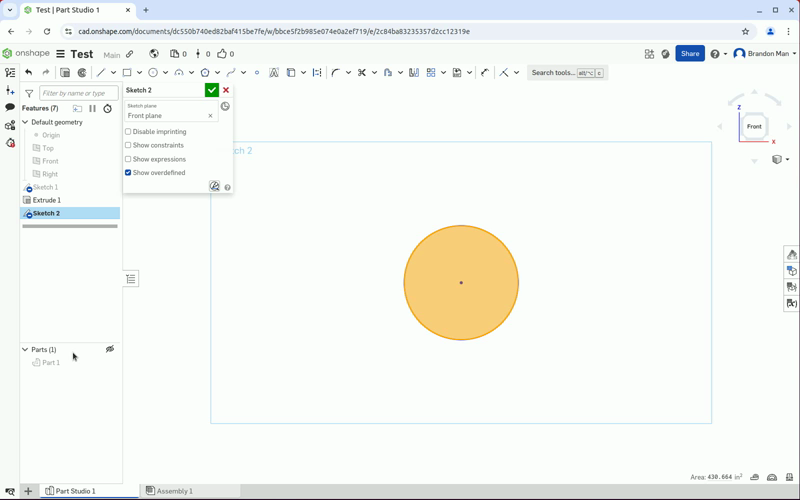
key(shift+e)
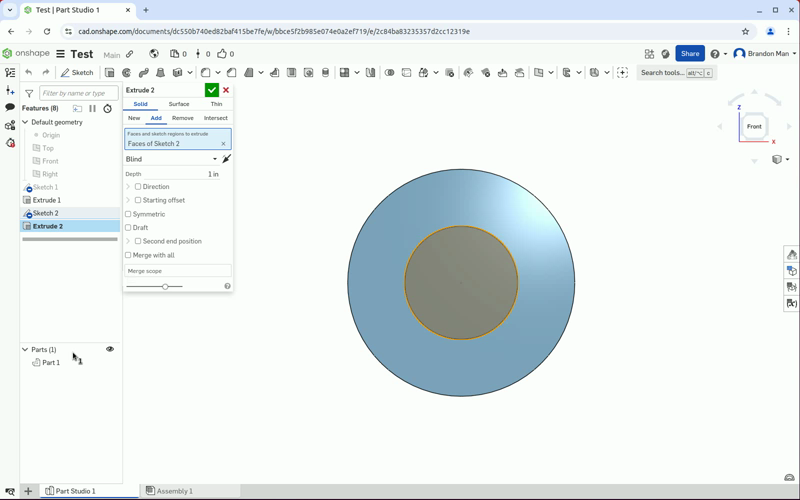
mouse_move(143, 106)
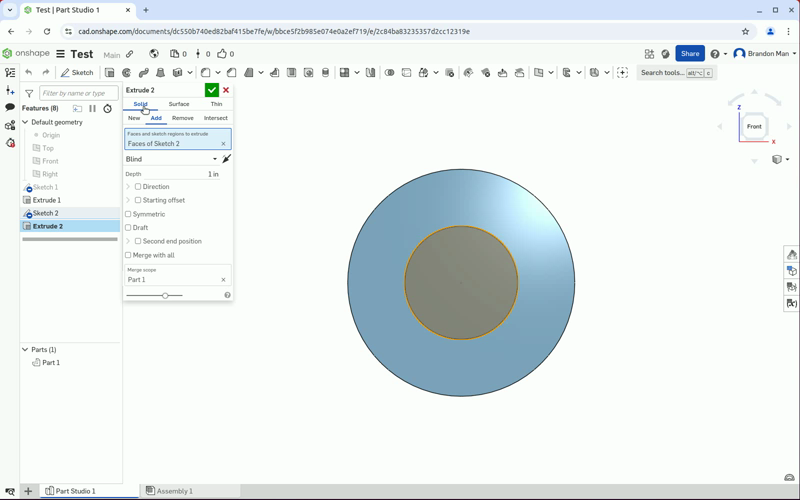
click(143, 106)
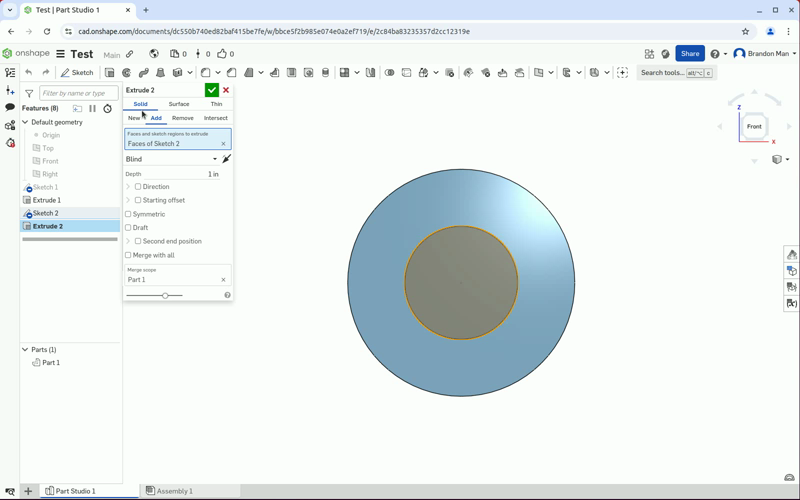
mouse_move(137, 120)
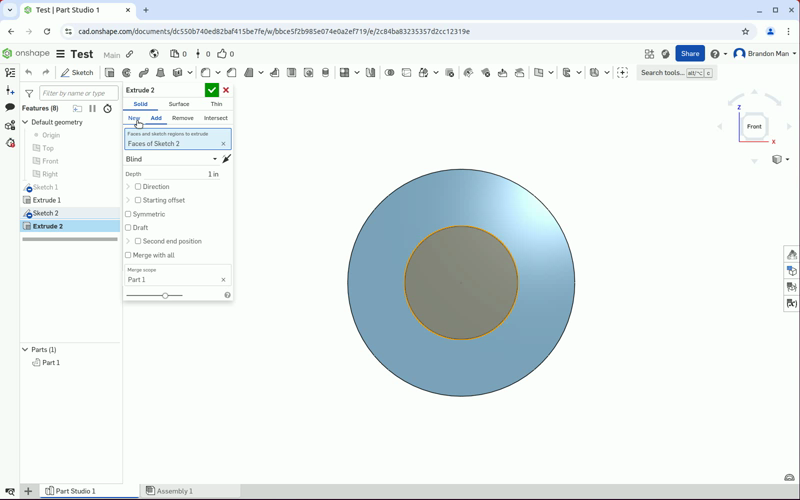
click(137, 120)
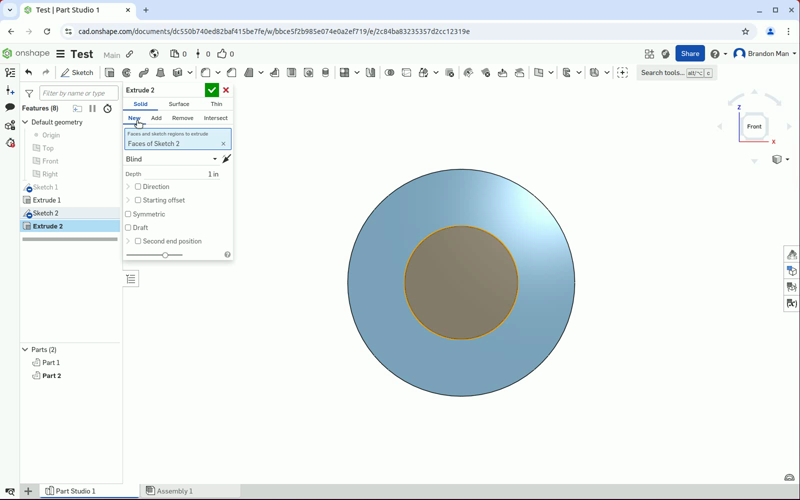
key(tab, 4)
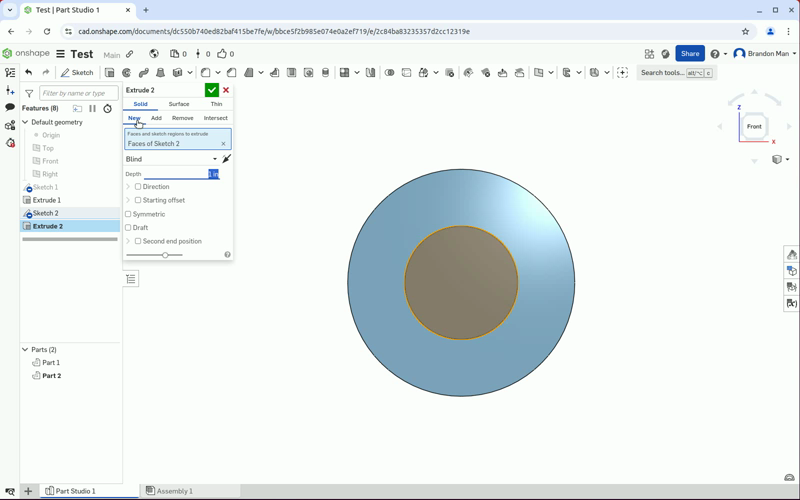
text(23.108)
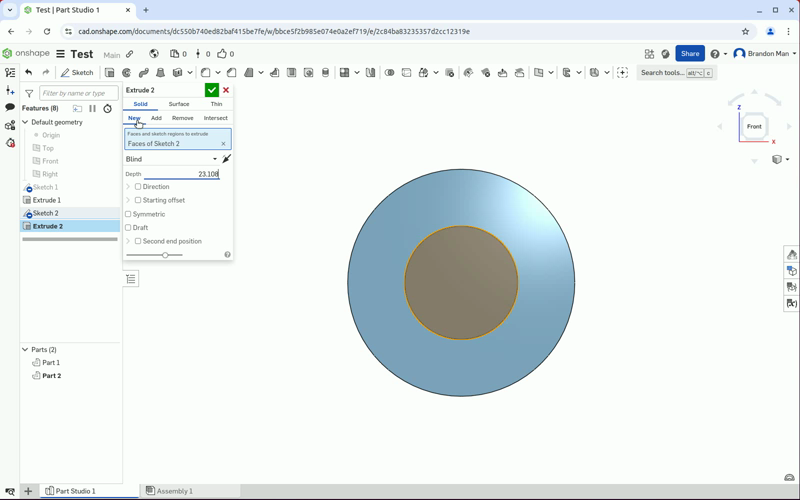
key(enter)
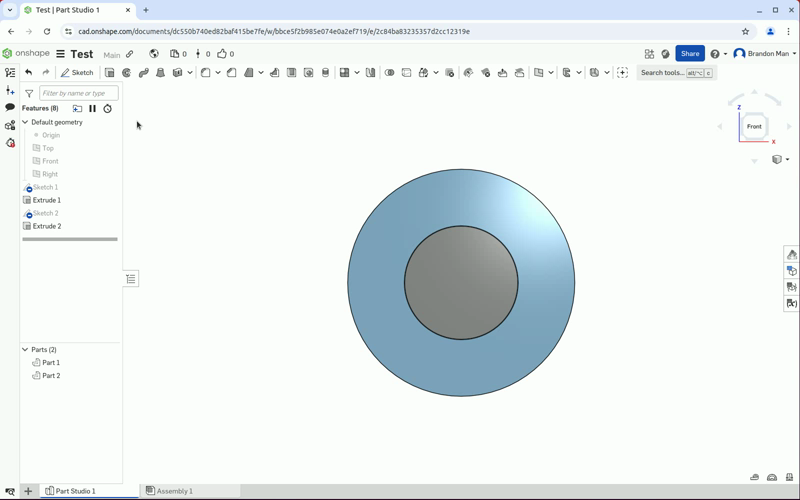
key(shift+h)
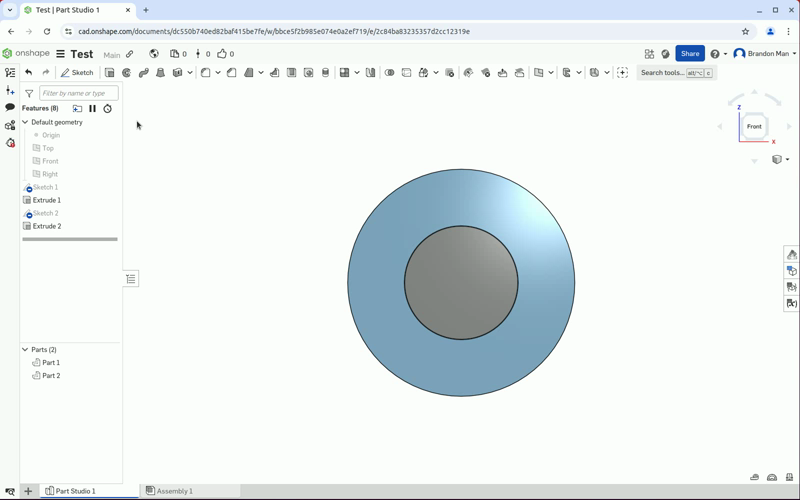
key(shift+h)
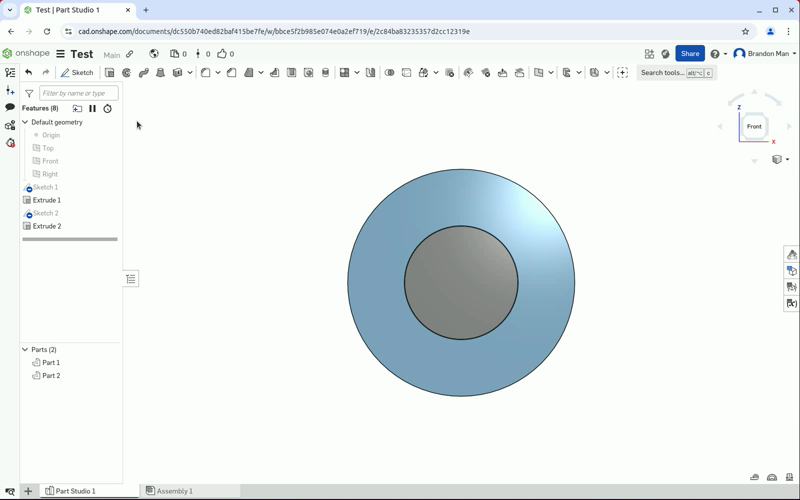
mouse_move(73, 189)
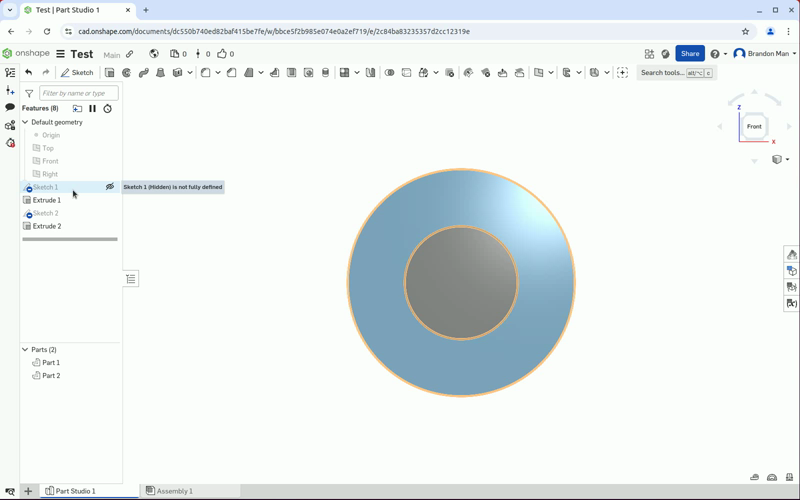
click(73, 189)
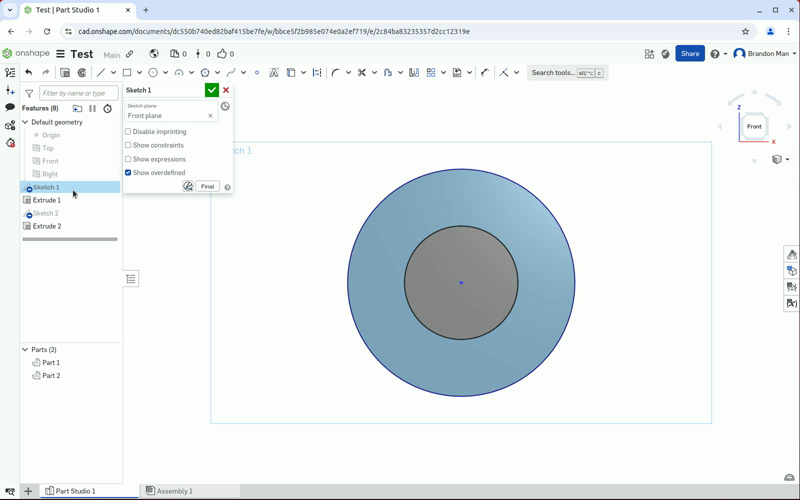
mouse_move(229, 92)
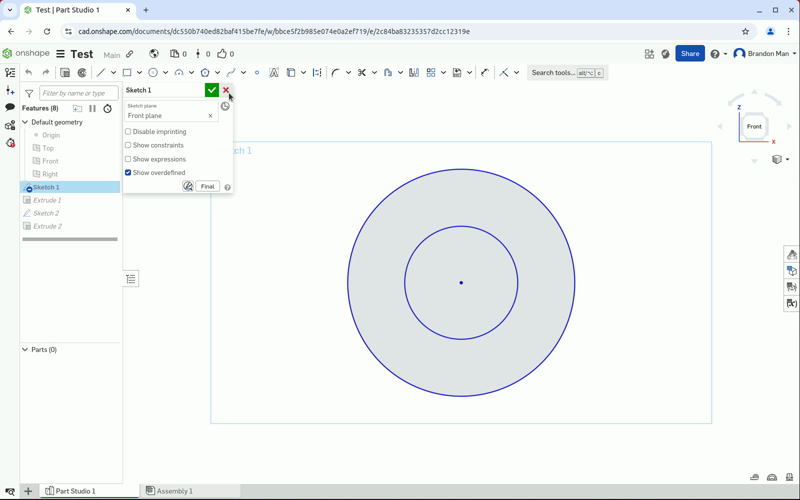
click(229, 92)
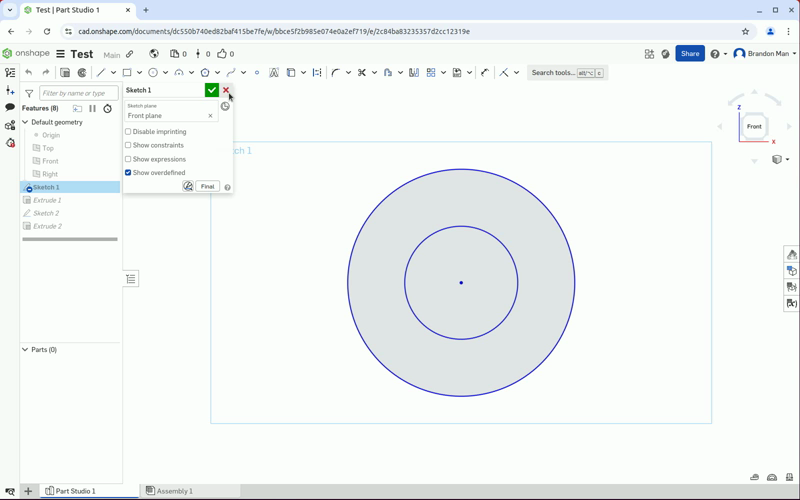
key(shift+s)
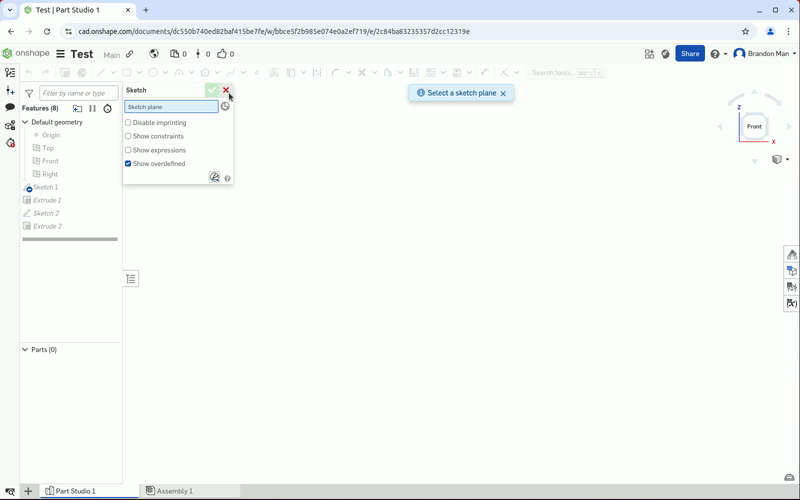
mouse_move(73, 163)
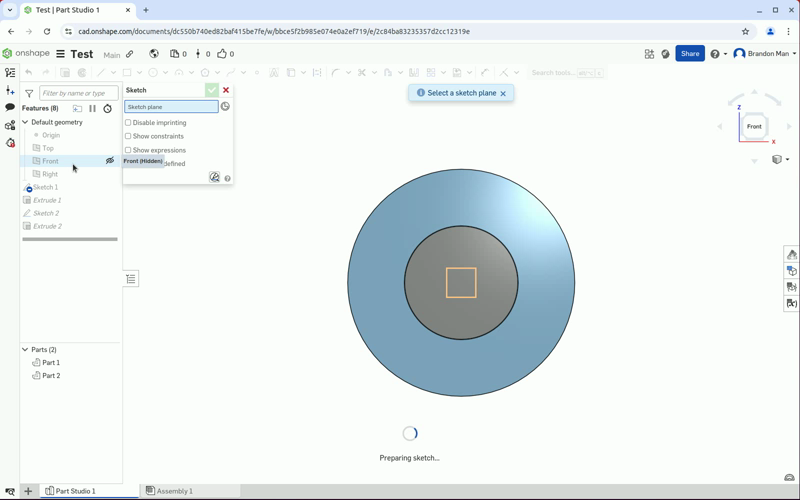
click(73, 163)
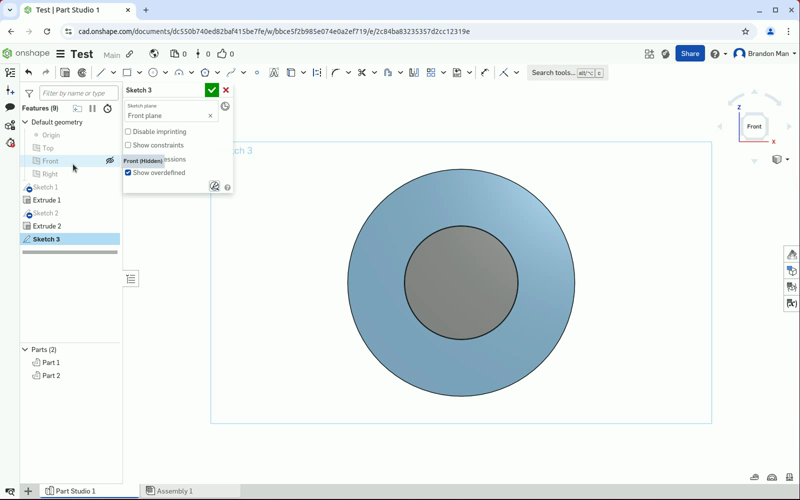
mouse_move(73, 352)
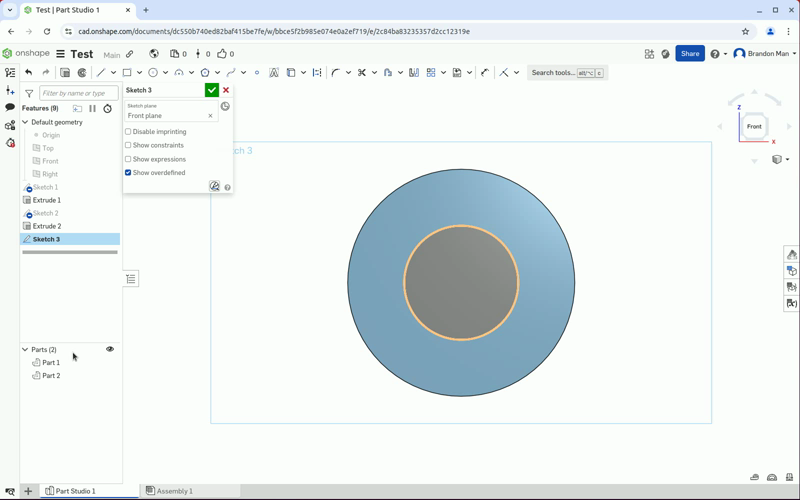
key(y)
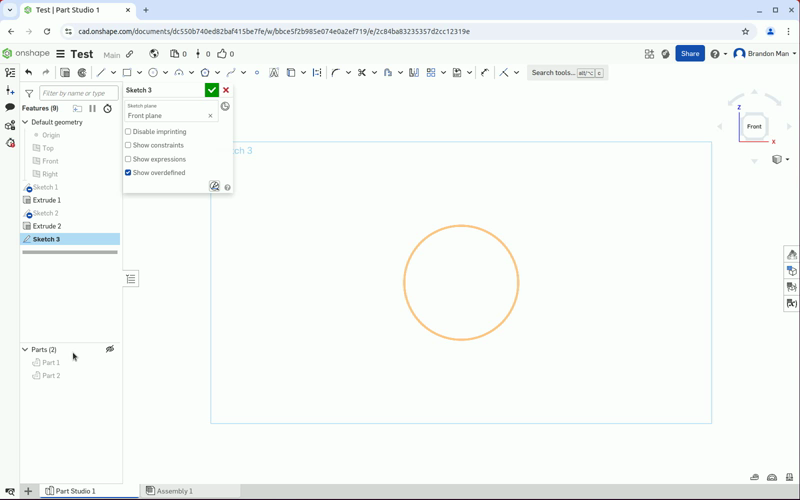
key(c)
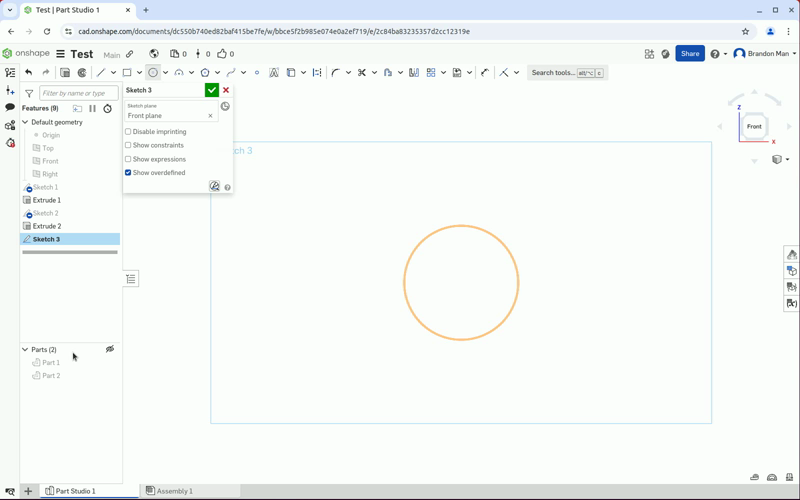
key_down(shift)
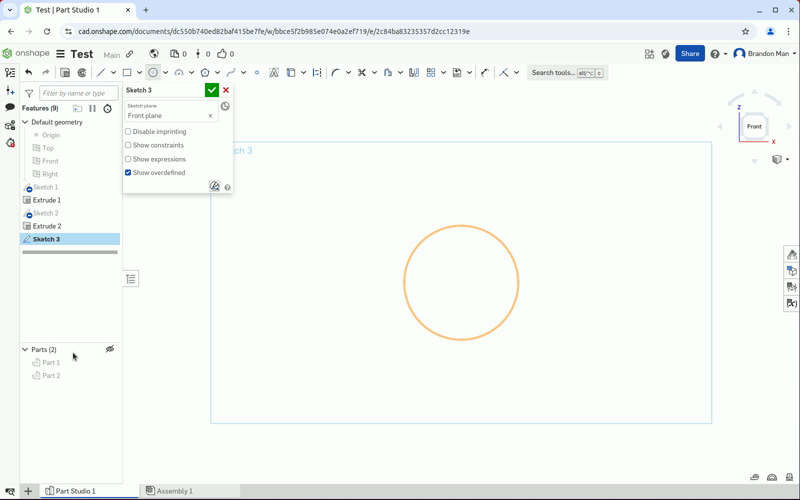
mouse_move(461, 282)
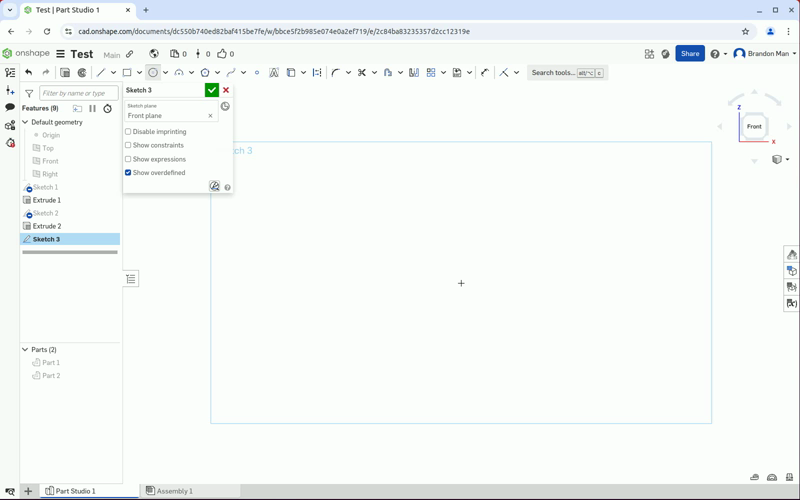
click(461, 282)
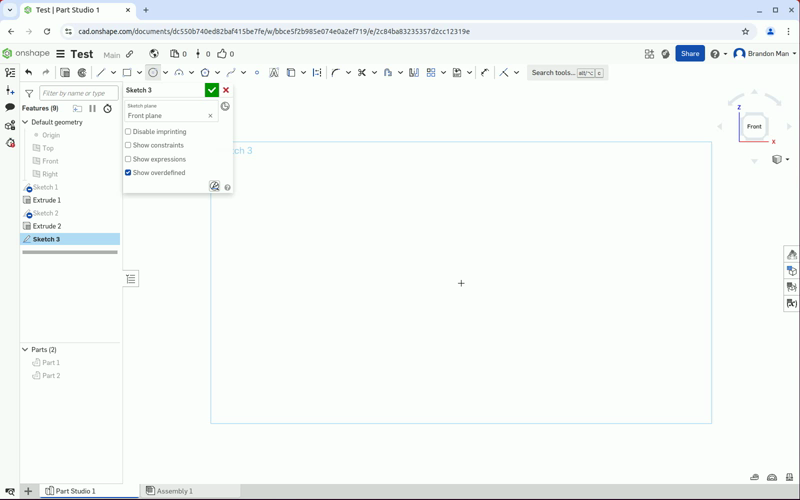
key_up(shift)
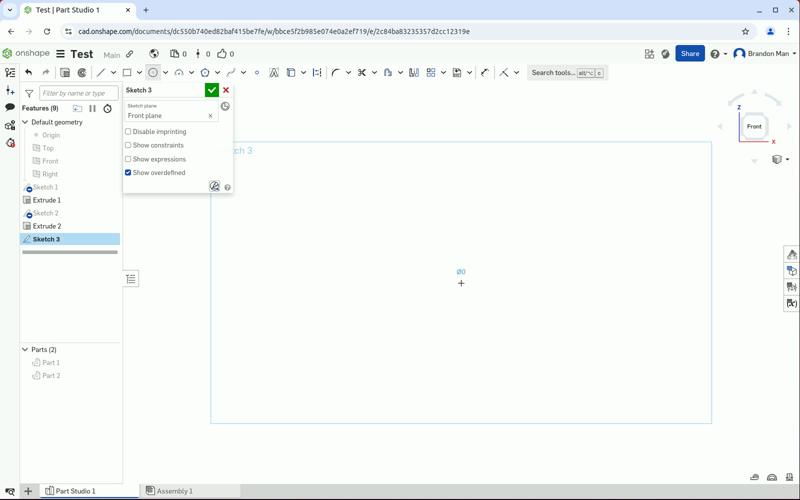
mouse_move(518, 282)
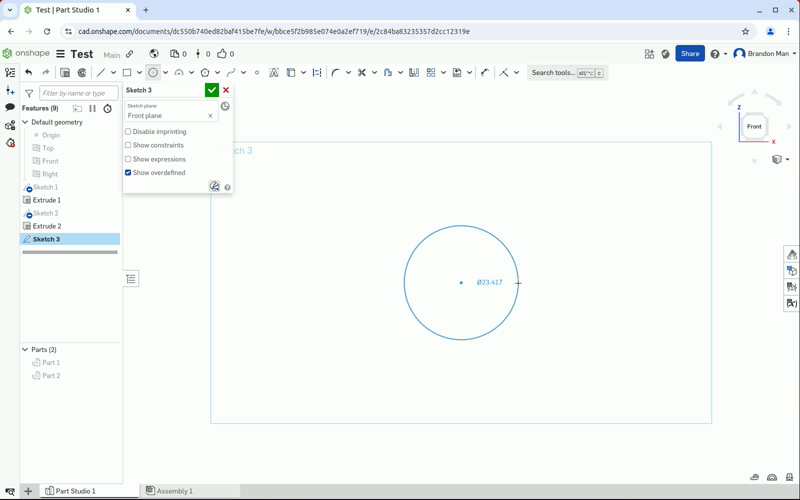
click(518, 282)
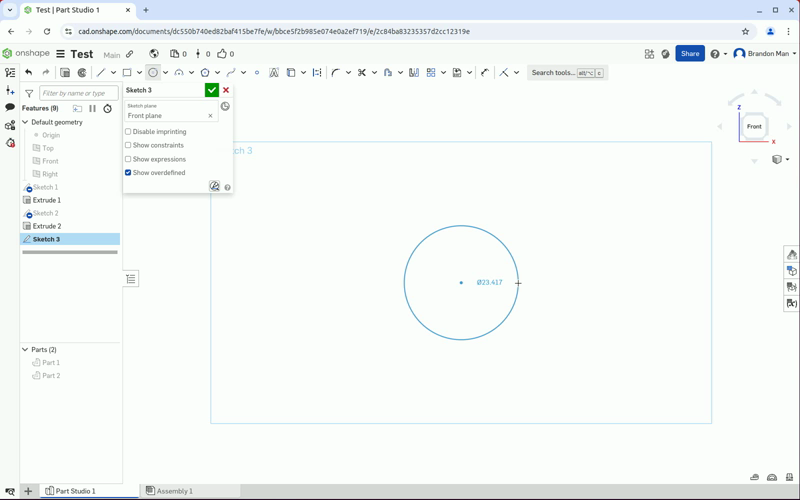
key(esc)
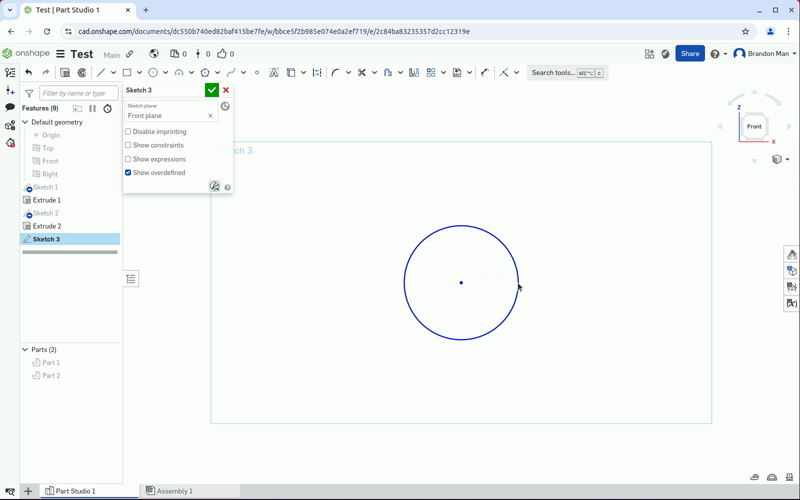
mouse_move(475, 262)
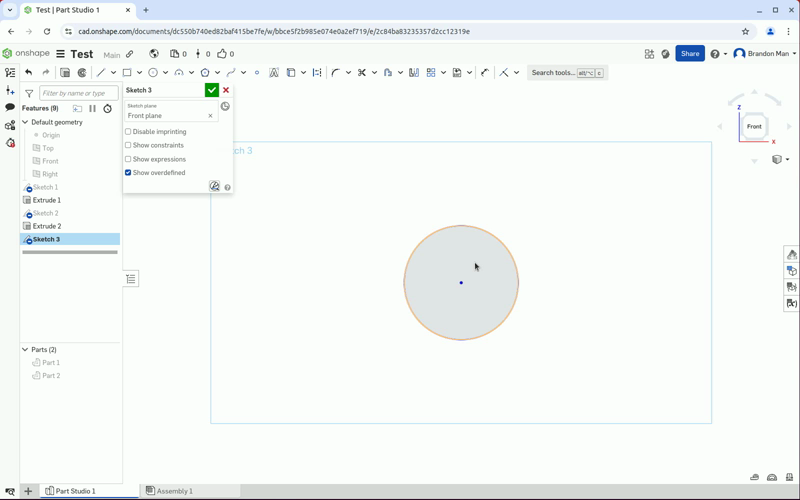
click(475, 262)
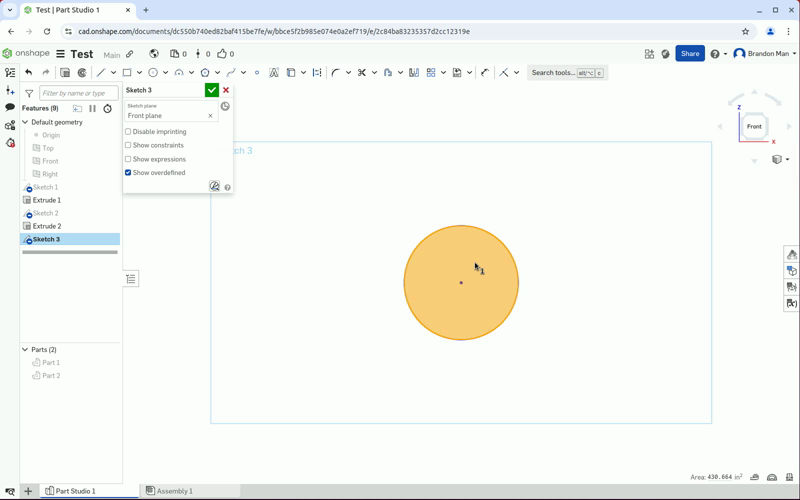
mouse_move(73, 352)
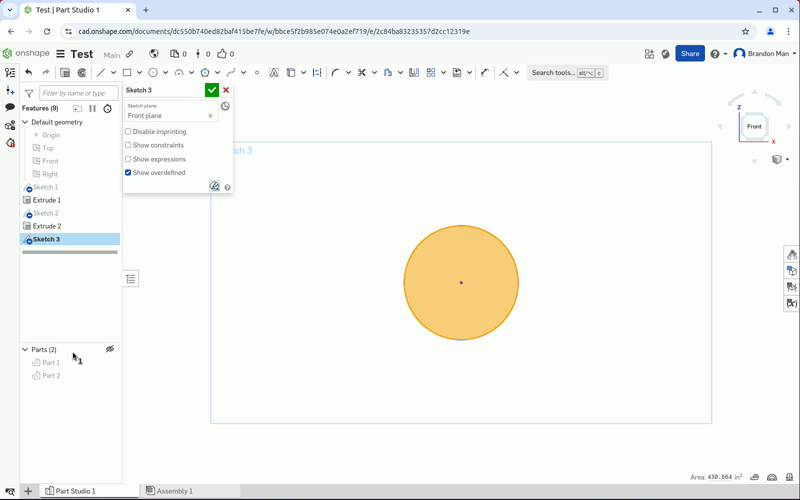
key(shift+y)
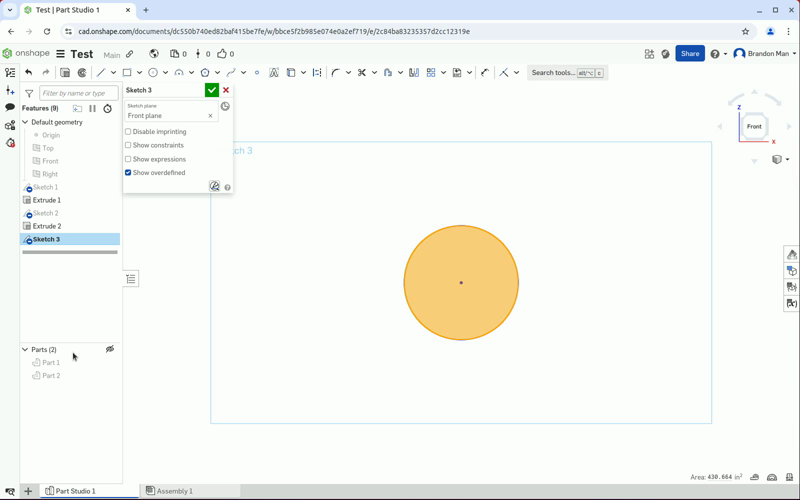
key(shift+e)
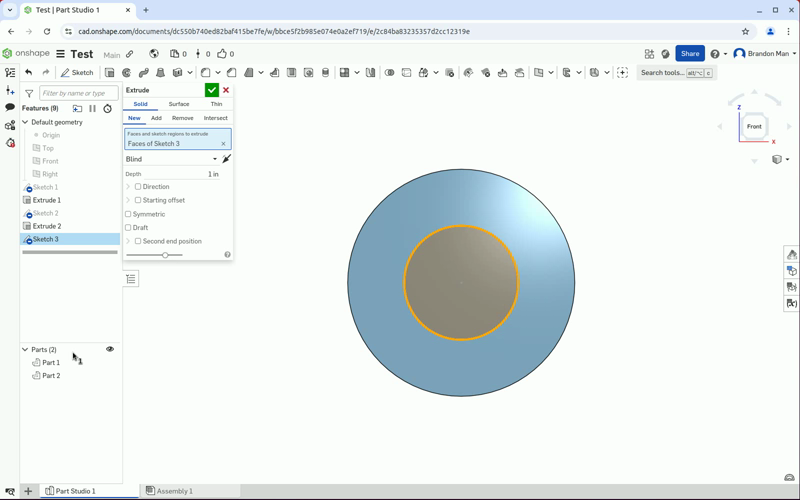
mouse_move(143, 106)
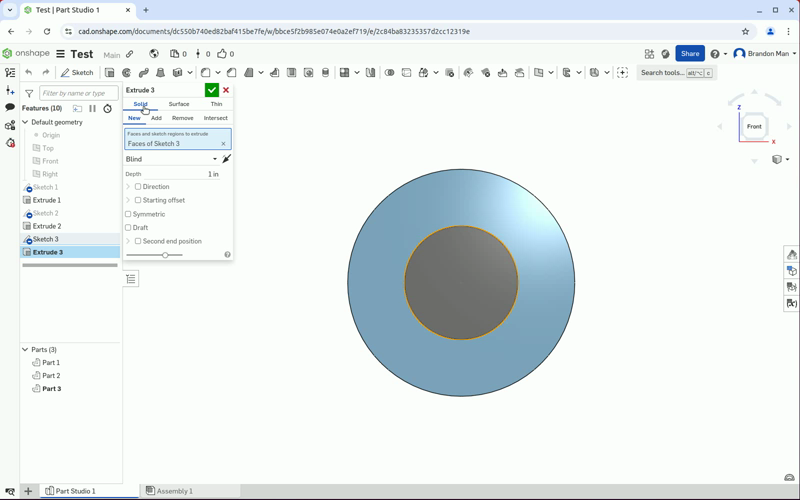
click(143, 106)
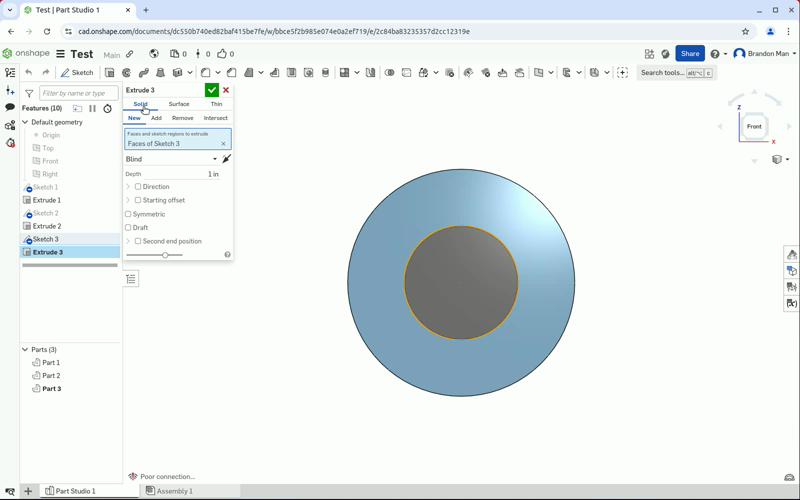
mouse_move(186, 120)
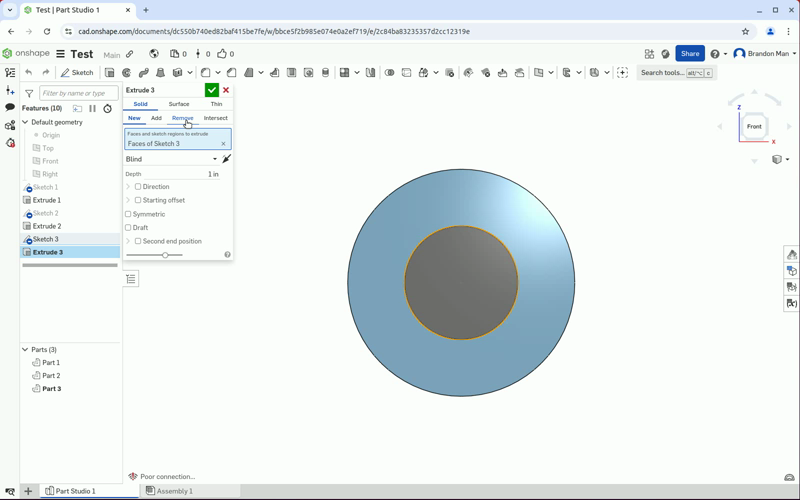
click(186, 120)
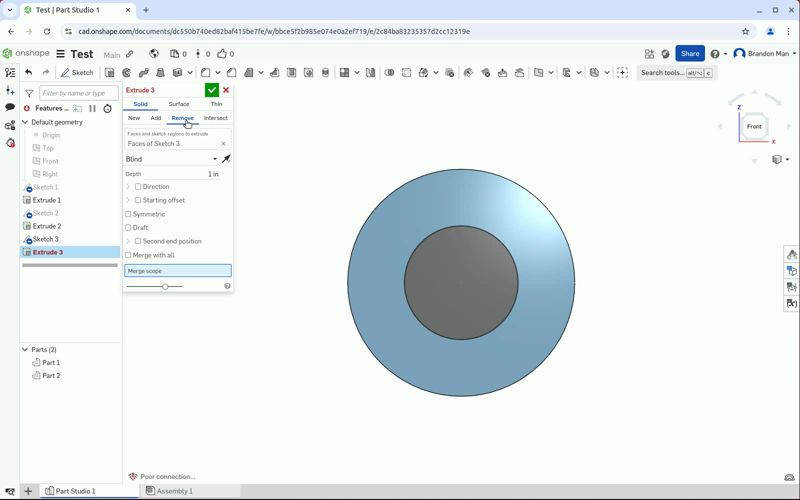
key(tab, 4)
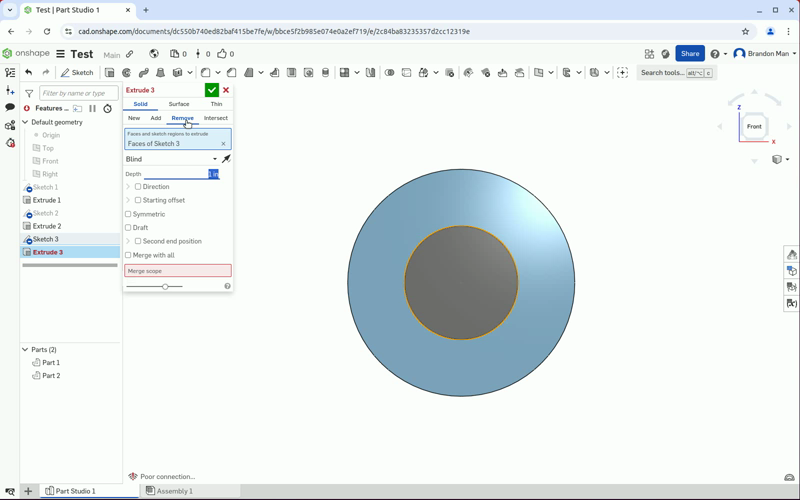
text(-4.574)
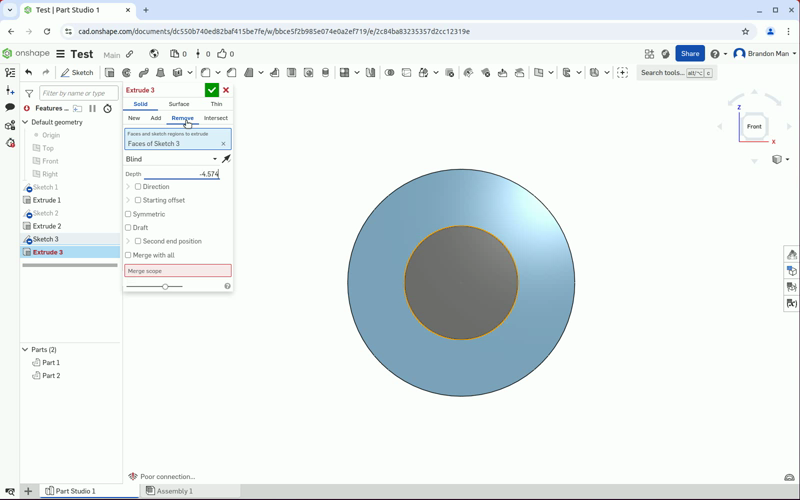
key(tab, 6)
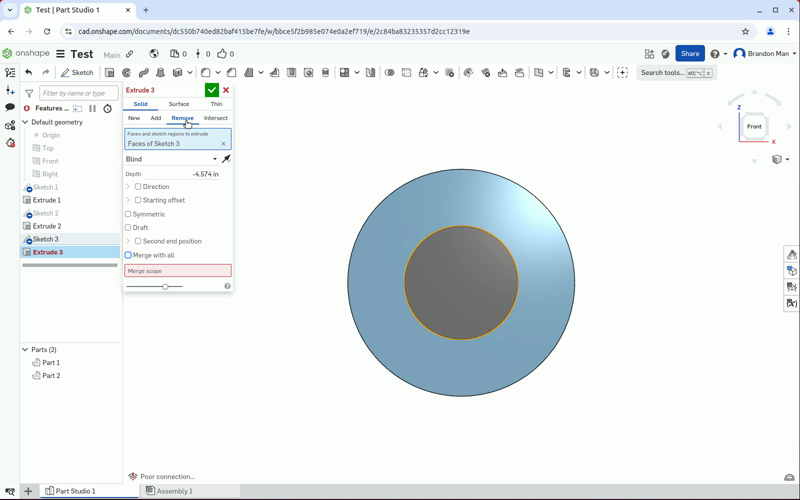
key(space)
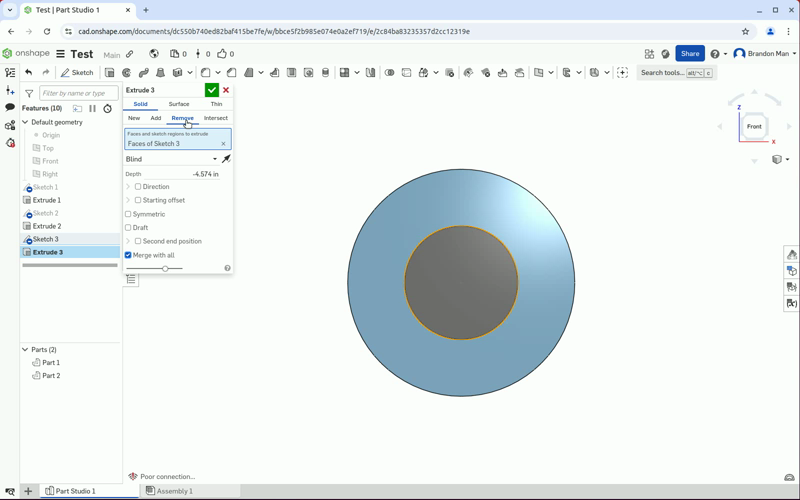
key(enter)
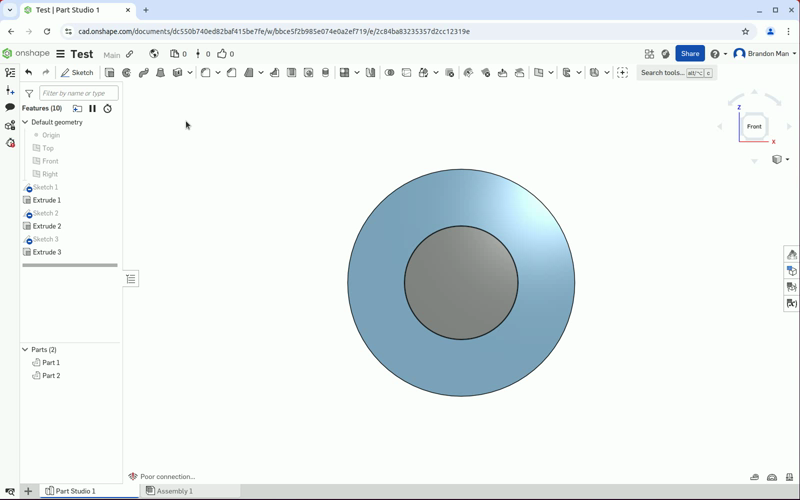
key(shift+h)
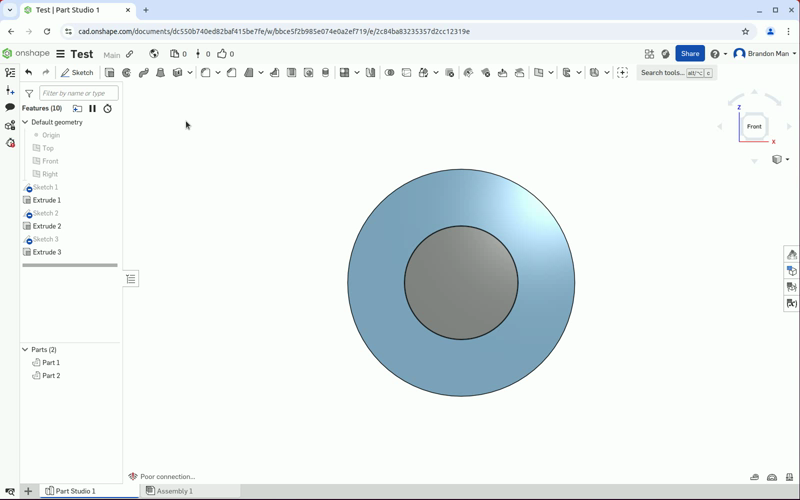
key(shift+h)
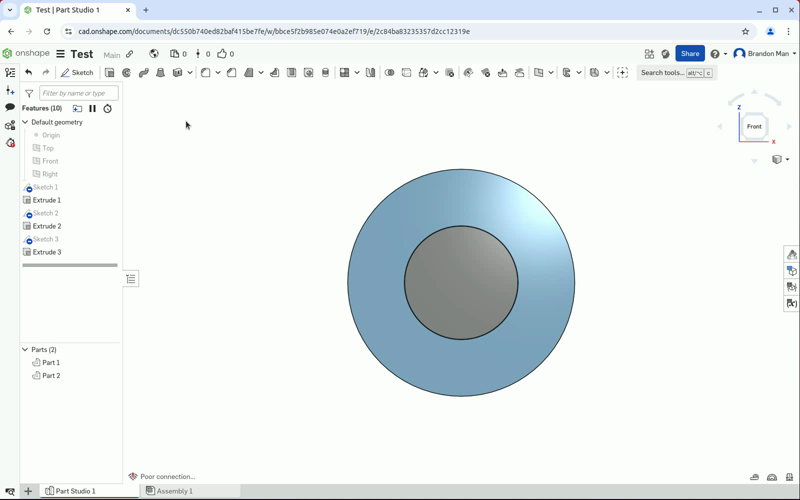
mouse_move(73, 189)
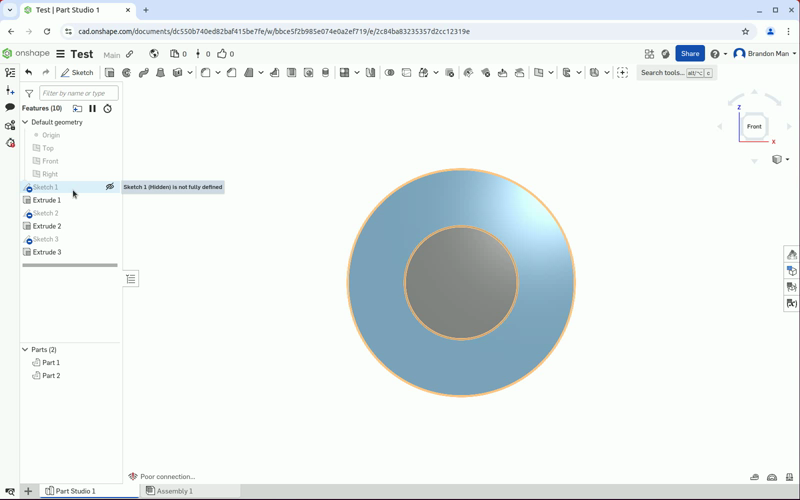
click(73, 189)
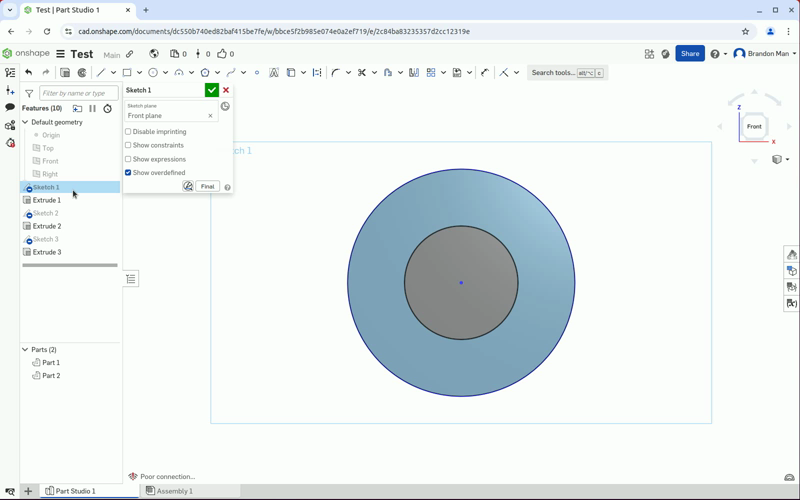
mouse_move(229, 92)
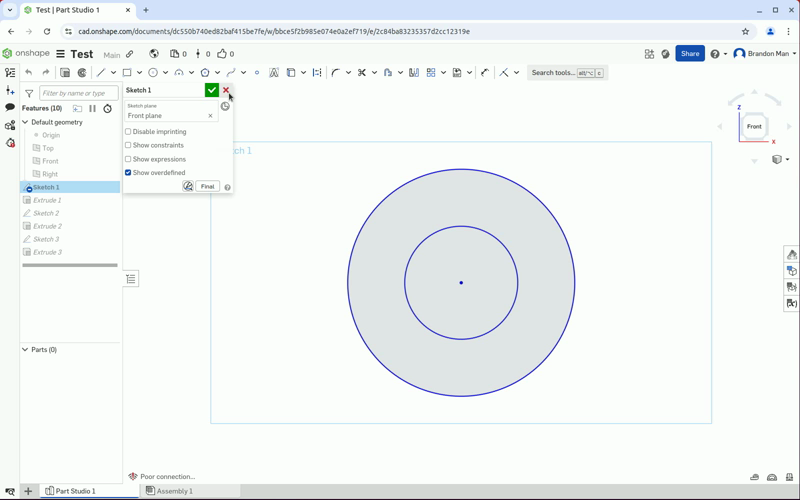
click(229, 92)
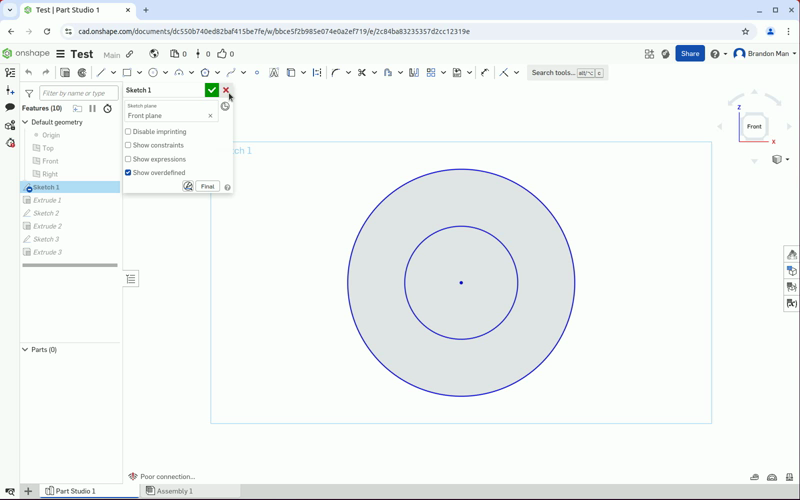
key(shift+s)
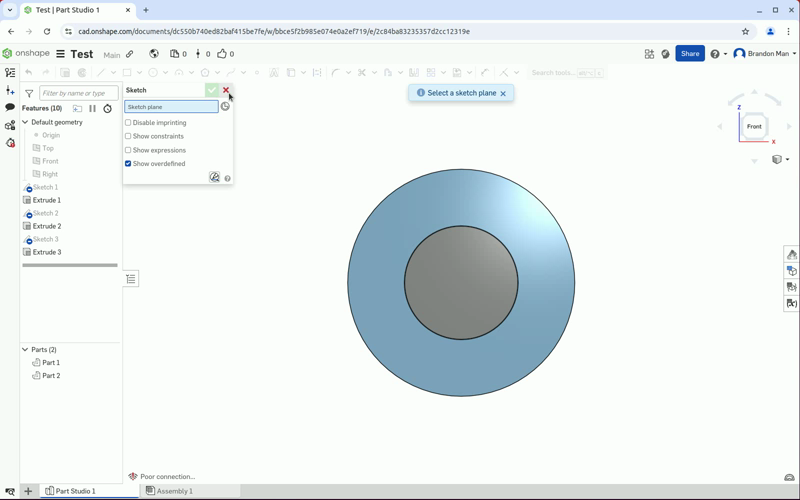
mouse_move(73, 163)
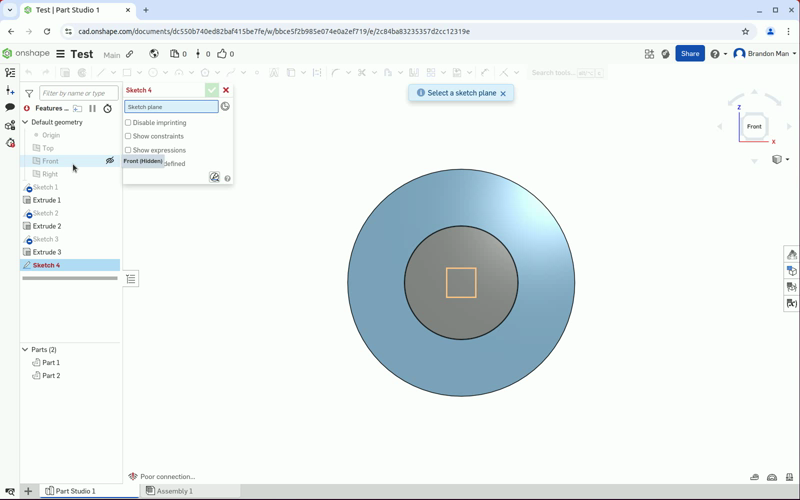
click(73, 163)
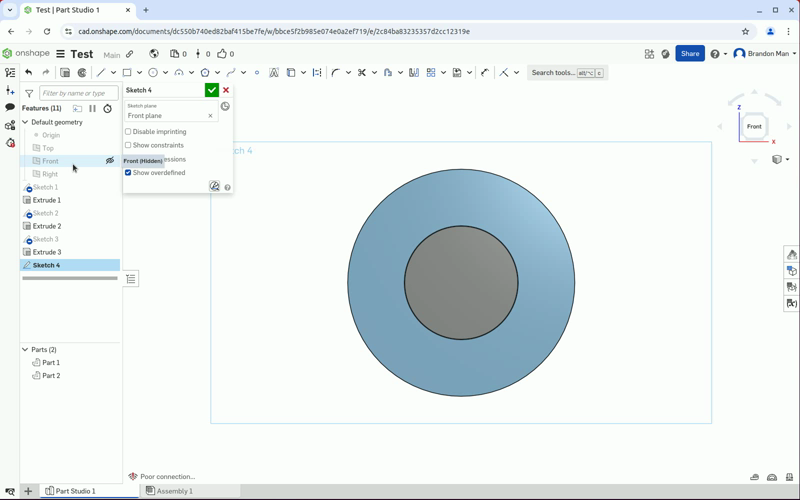
mouse_move(73, 352)
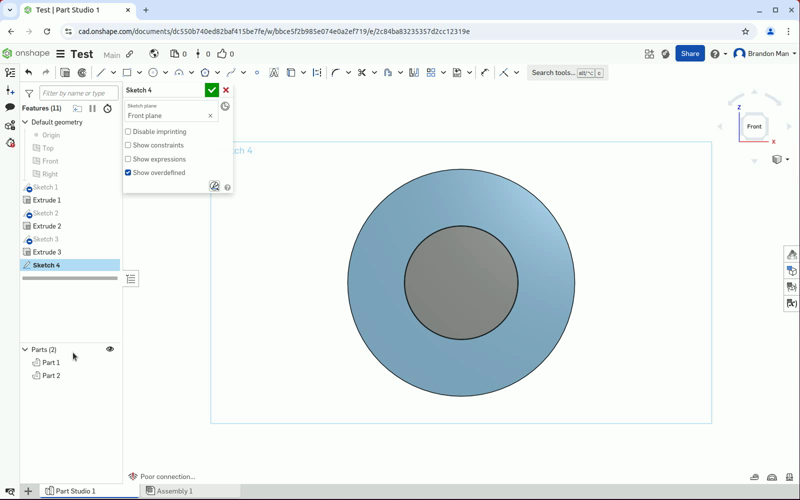
key(y)
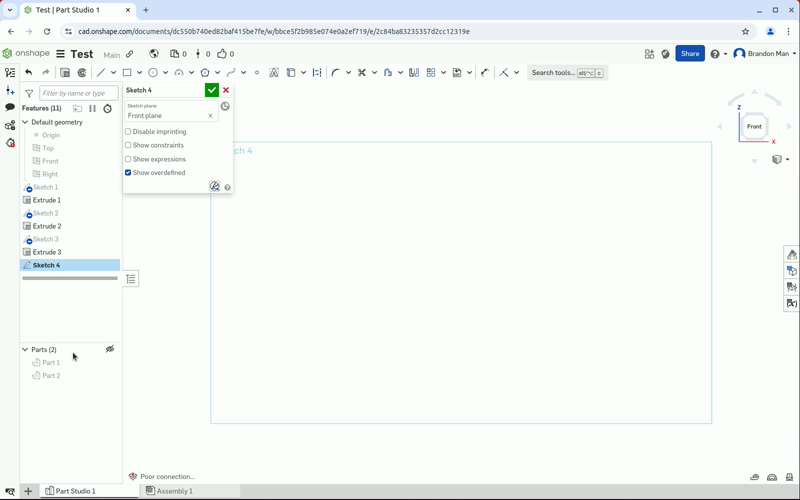
key(c)
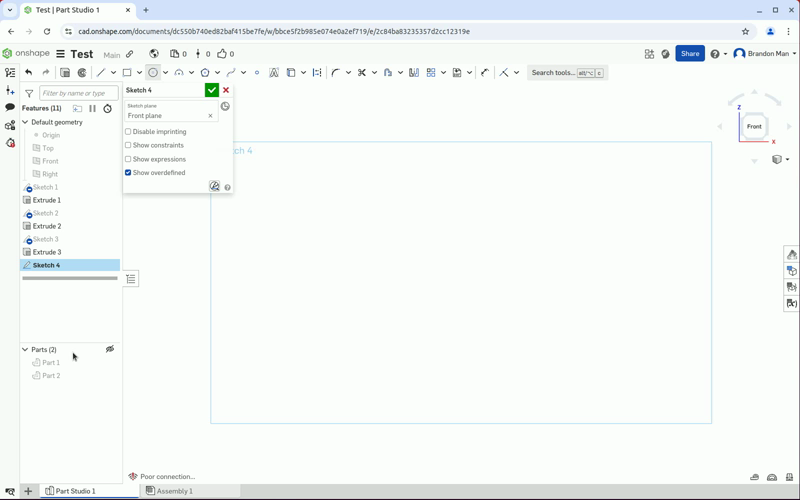
key_down(shift)
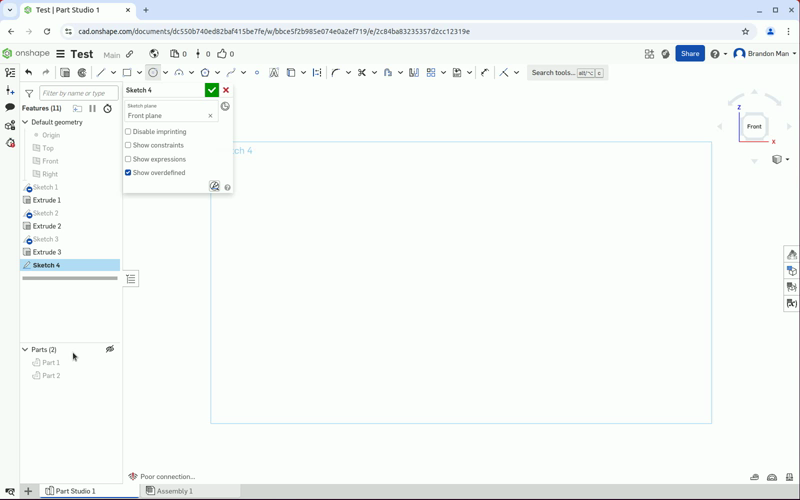
mouse_move(461, 282)
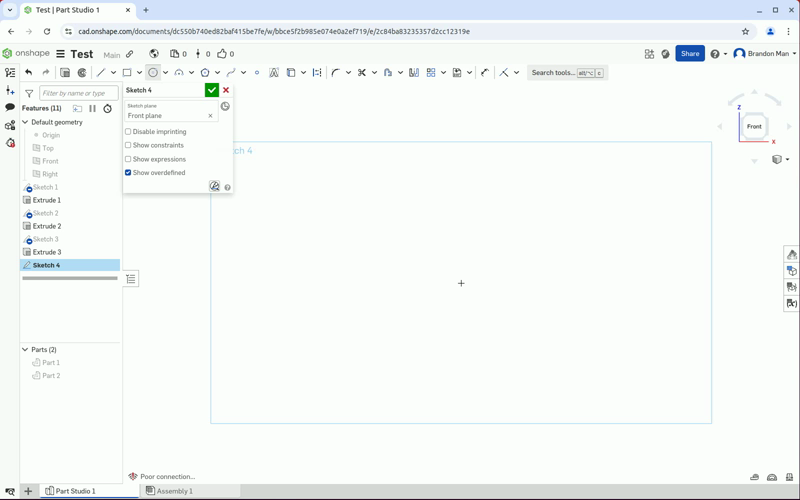
click(461, 282)
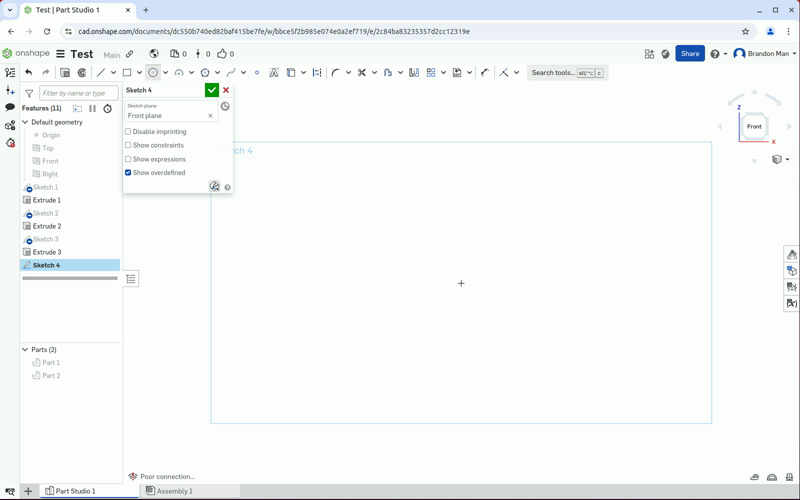
key_up(shift)
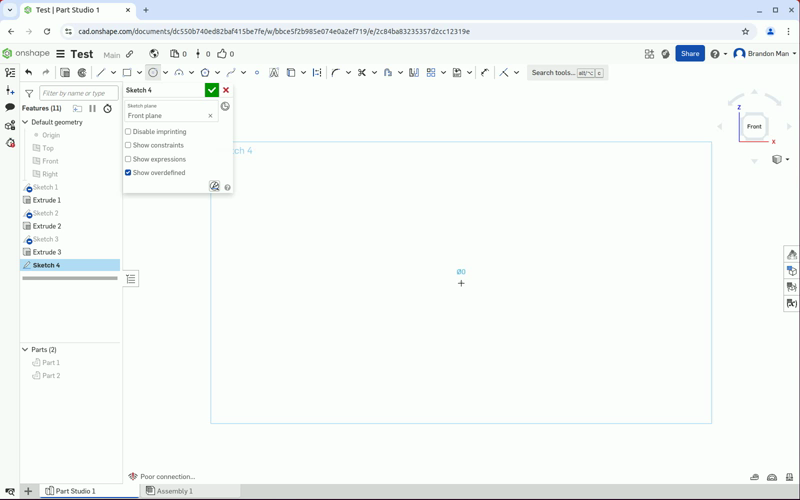
mouse_move(518, 282)
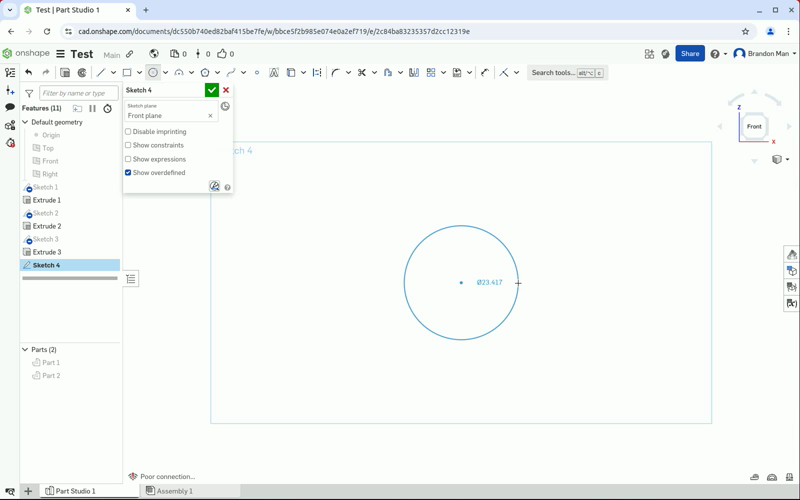
click(518, 282)
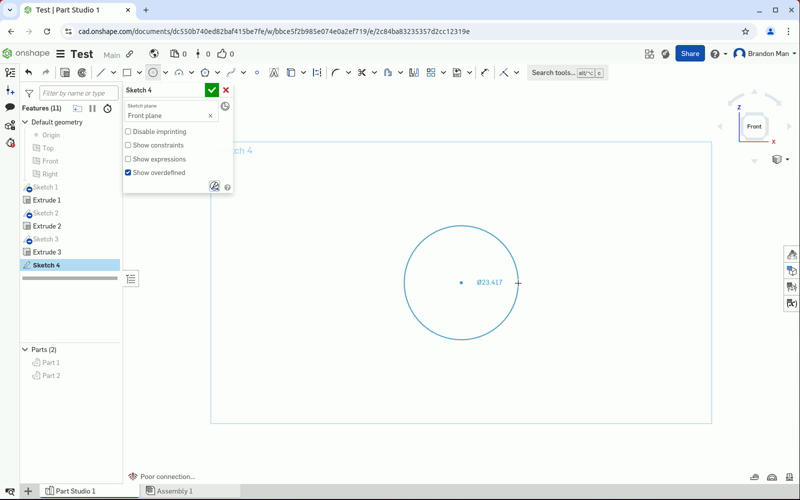
key(esc)
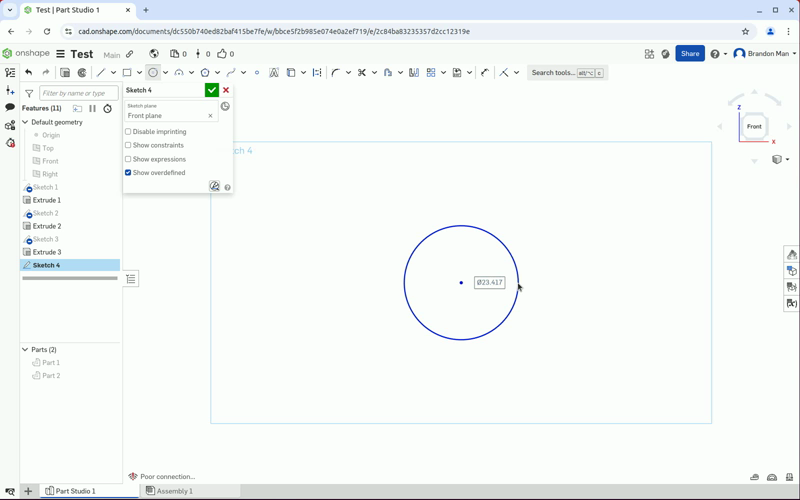
mouse_move(463, 238)
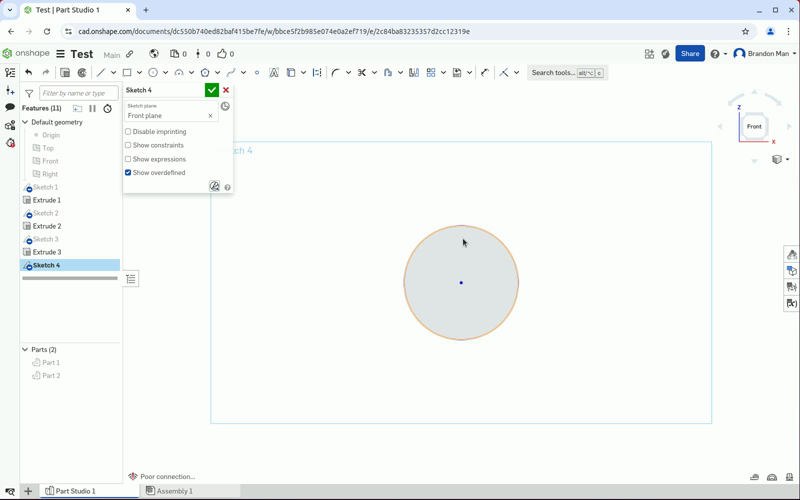
click(463, 238)
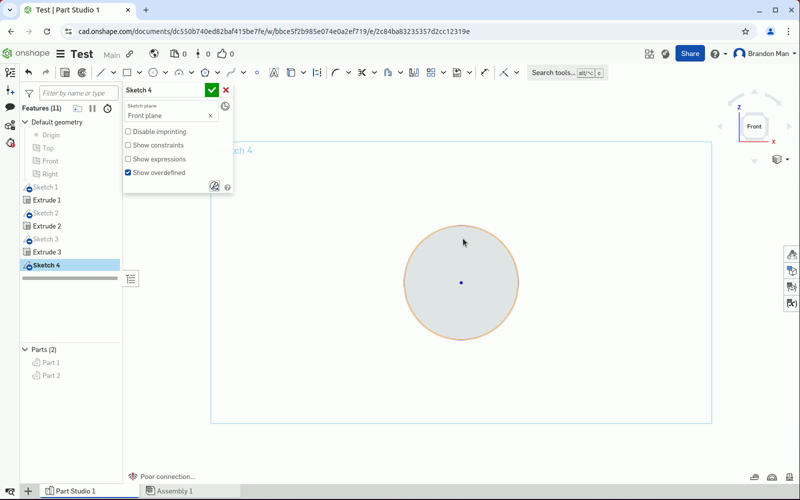
mouse_move(73, 352)
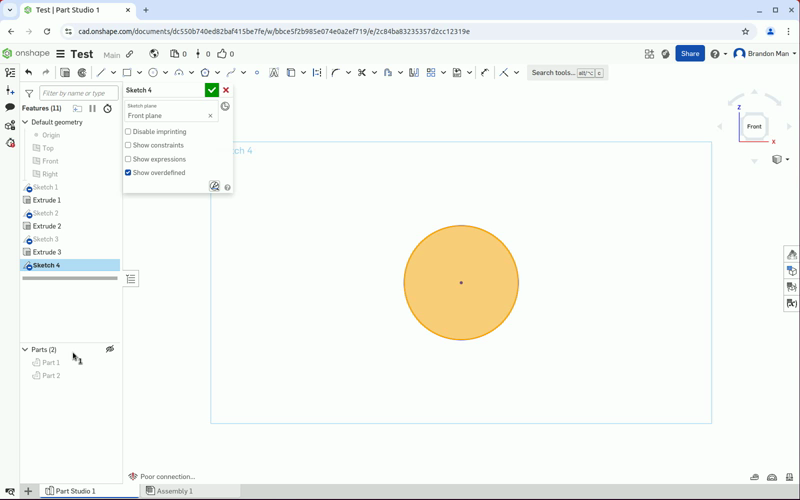
key(shift+y)
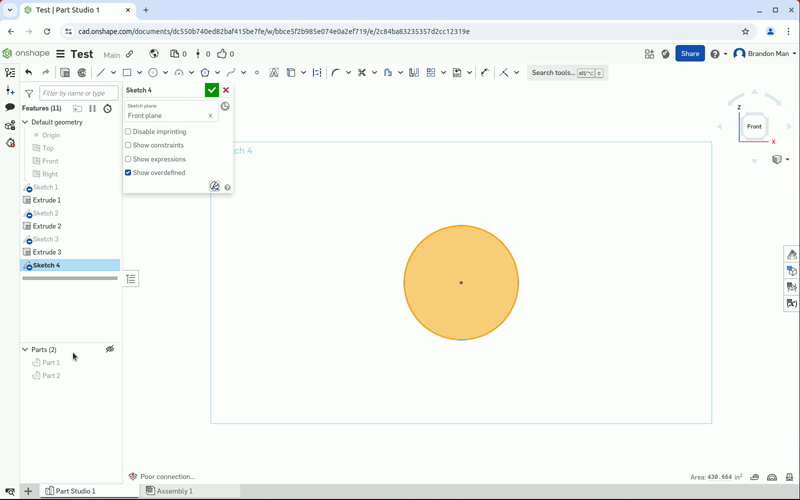
key(shift+e)
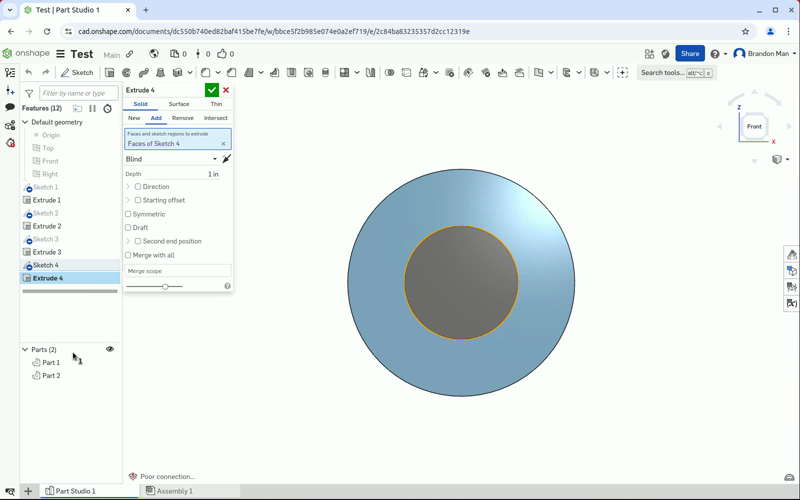
mouse_move(143, 106)
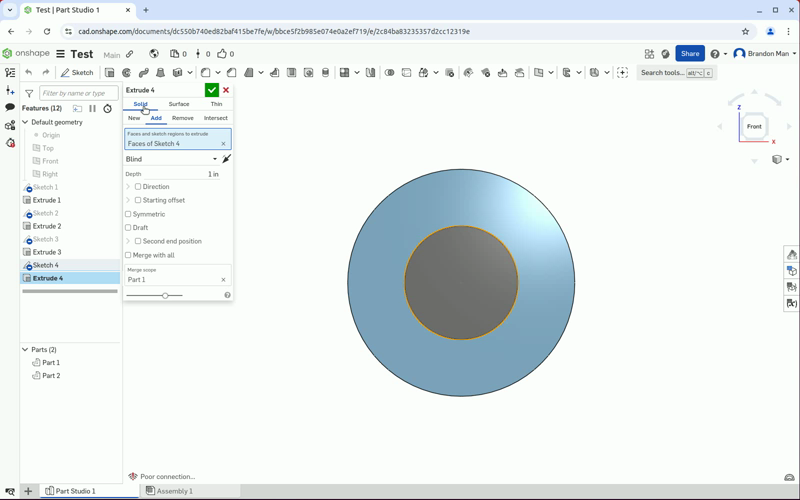
click(143, 106)
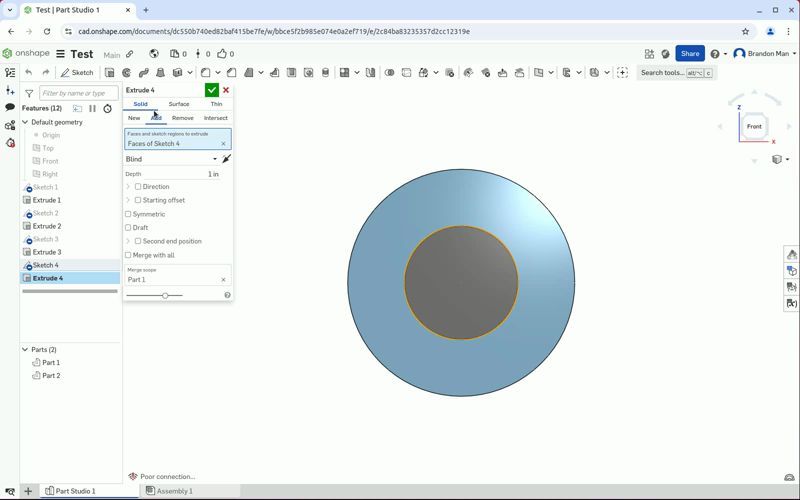
mouse_move(186, 120)
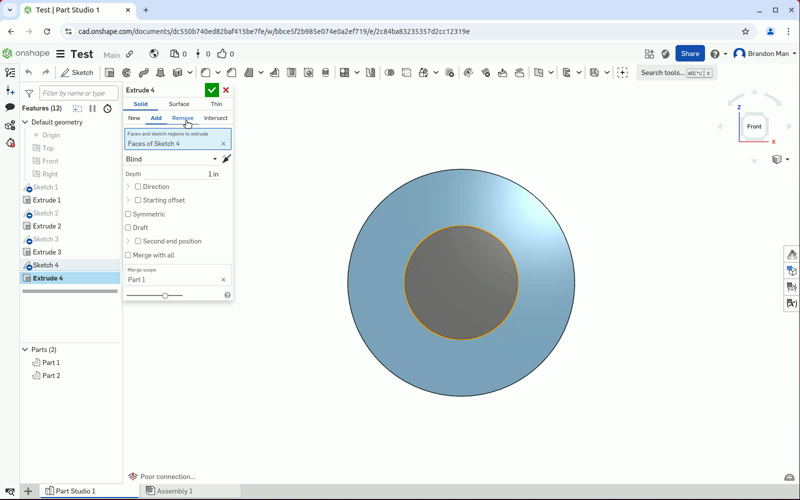
click(186, 120)
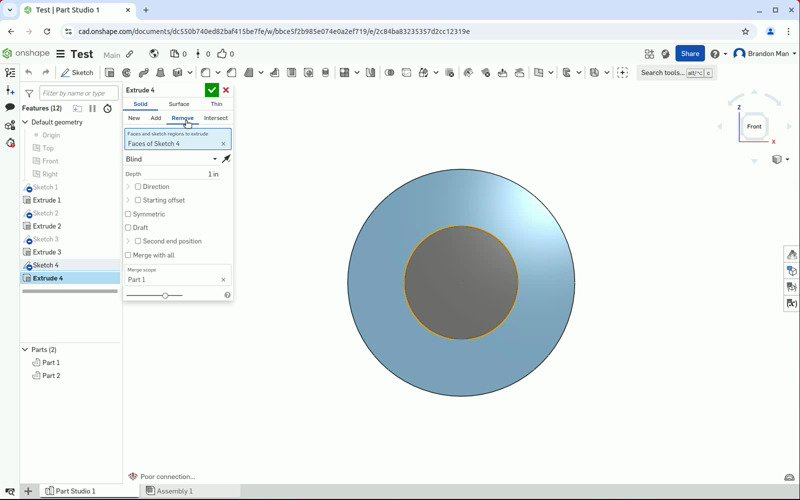
key(tab, 4)
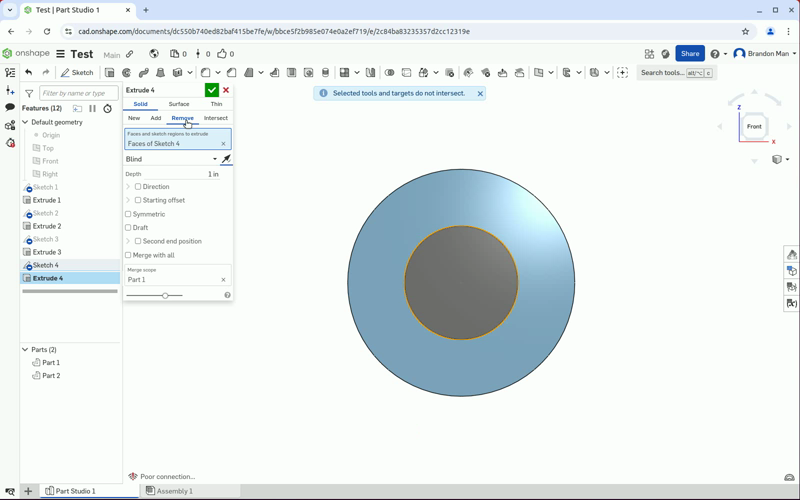
text(-4.574)
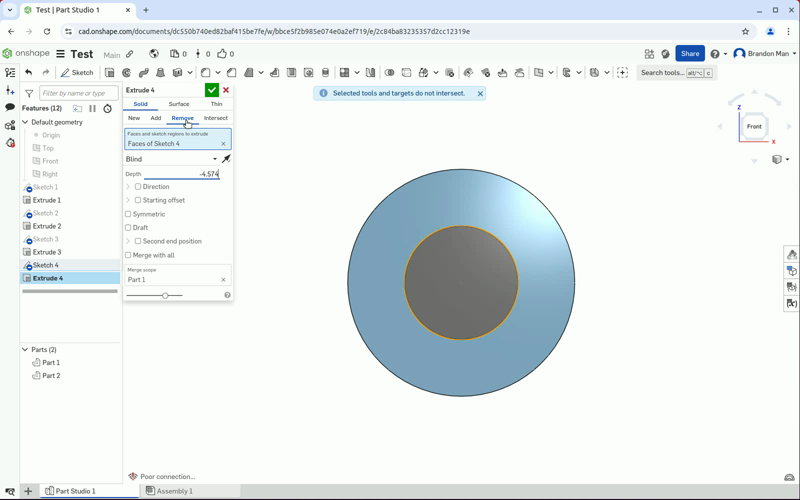
key(tab, 6)
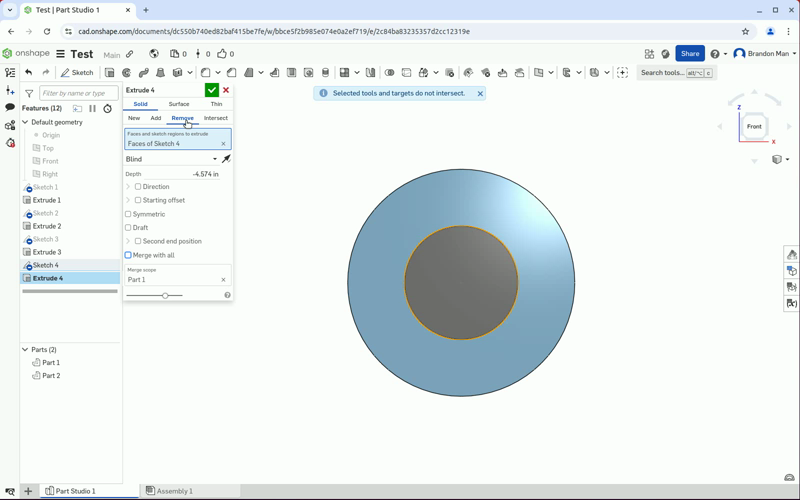
key(space)
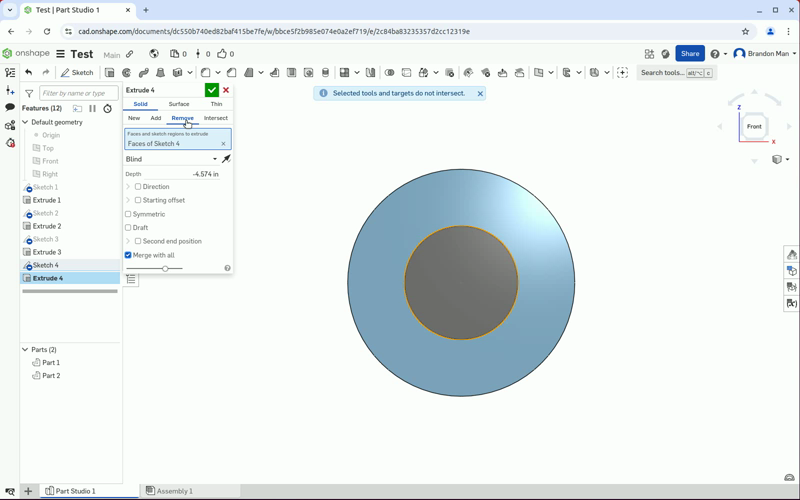
key(enter)
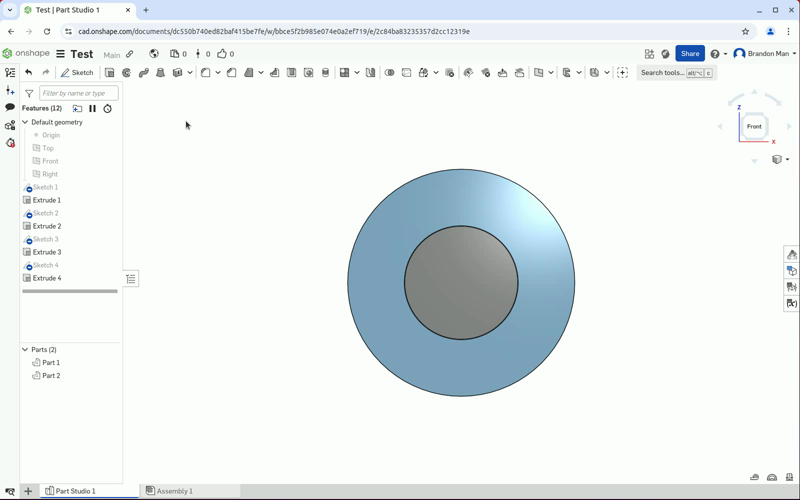
key(shift+h)
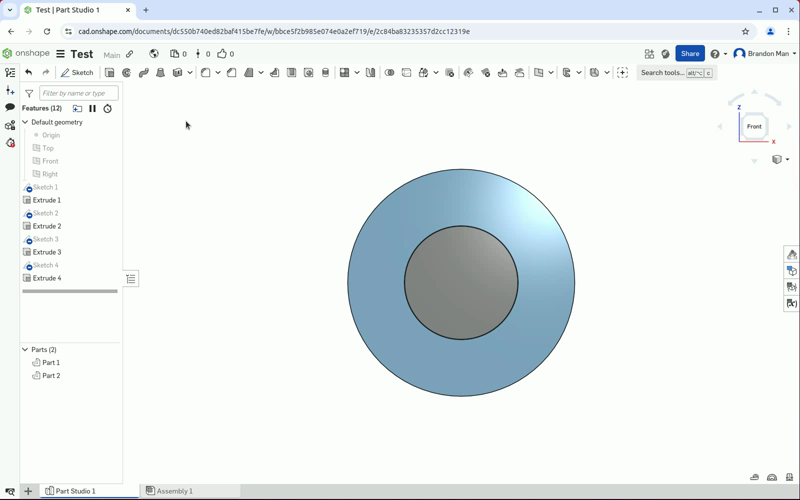
key(shift+h)
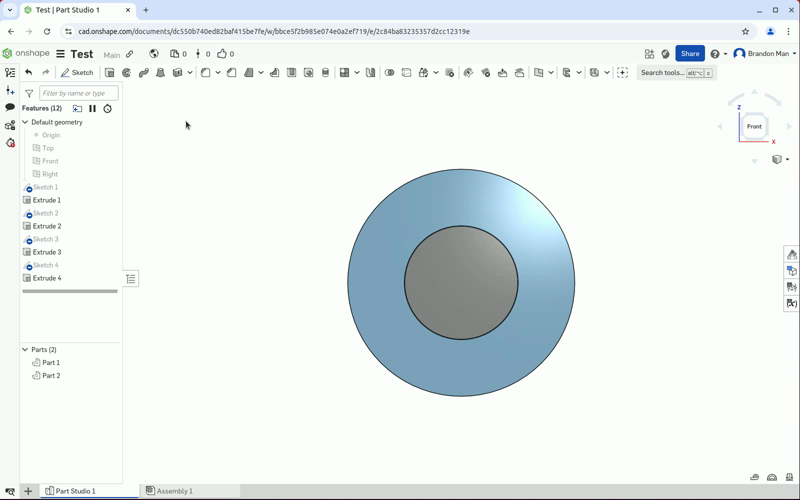
key(shift+7)
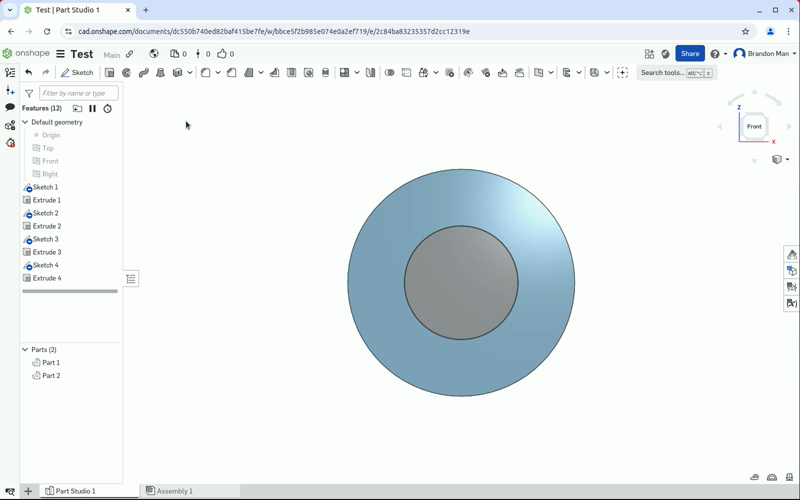
key(left, 2)
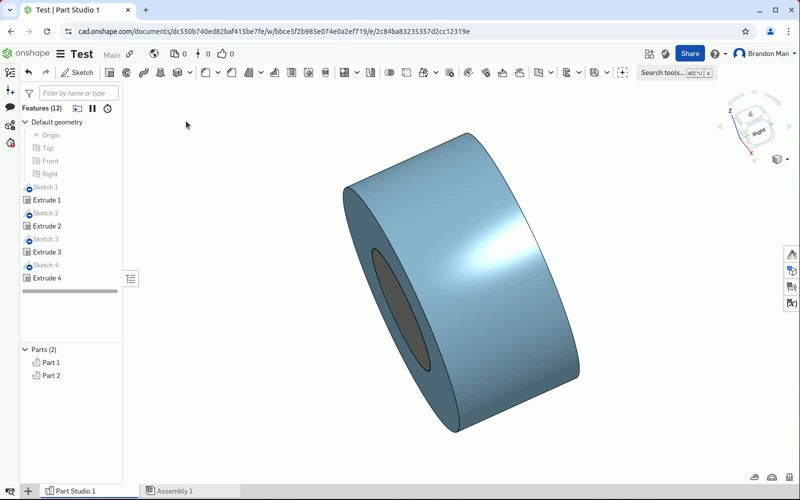
key(down, 2)
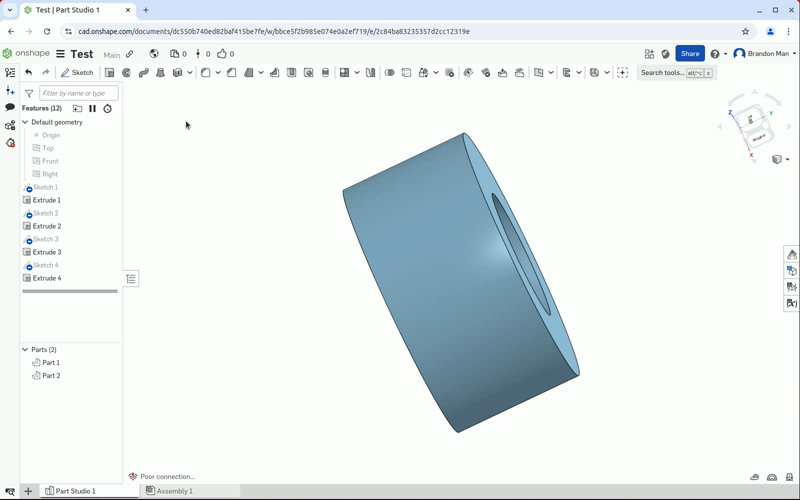
key(up, 2)
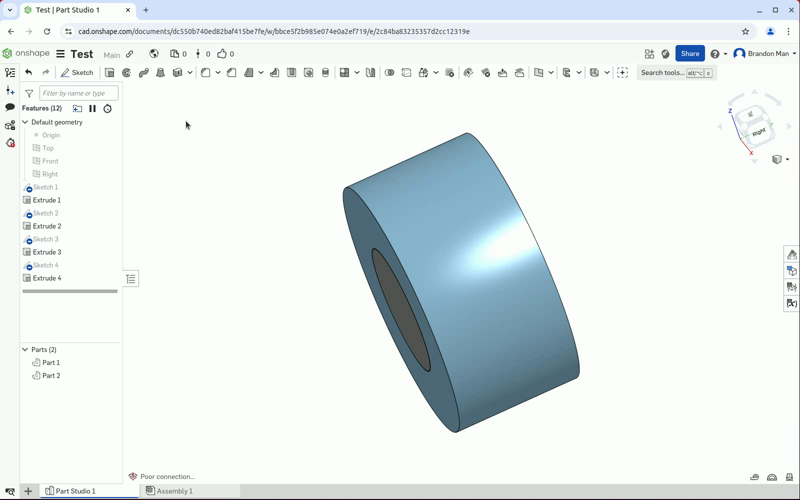
key(right, 2)
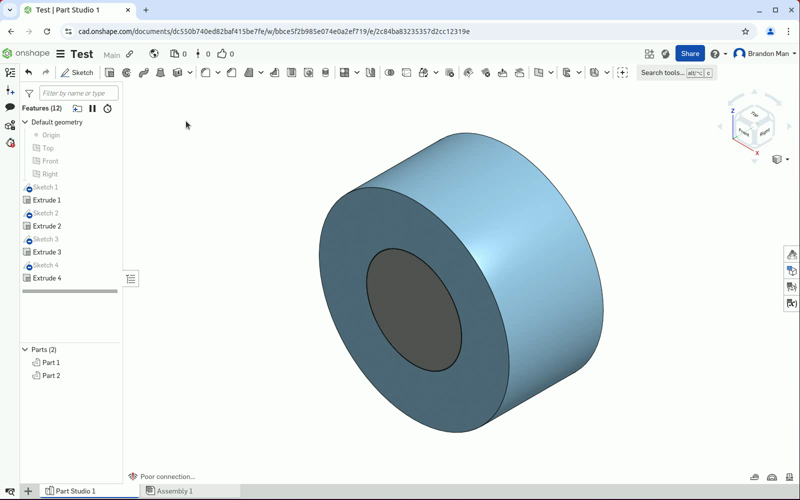
mouse_move(73, 189)
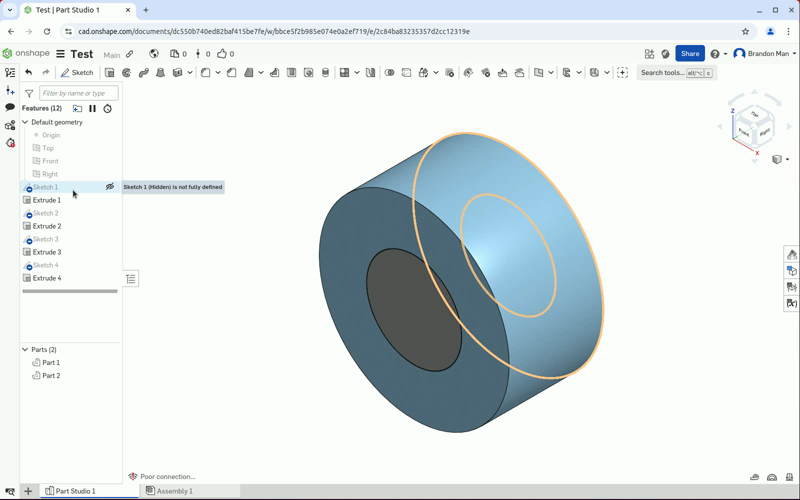
click(73, 189)